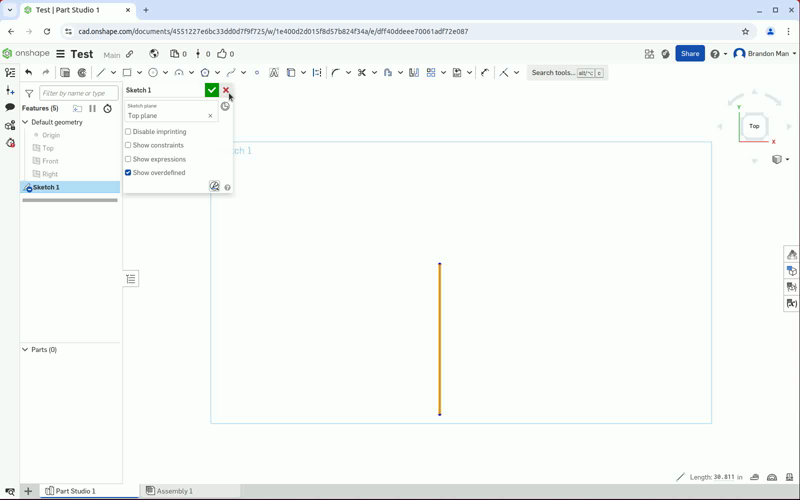
key(shift+h)
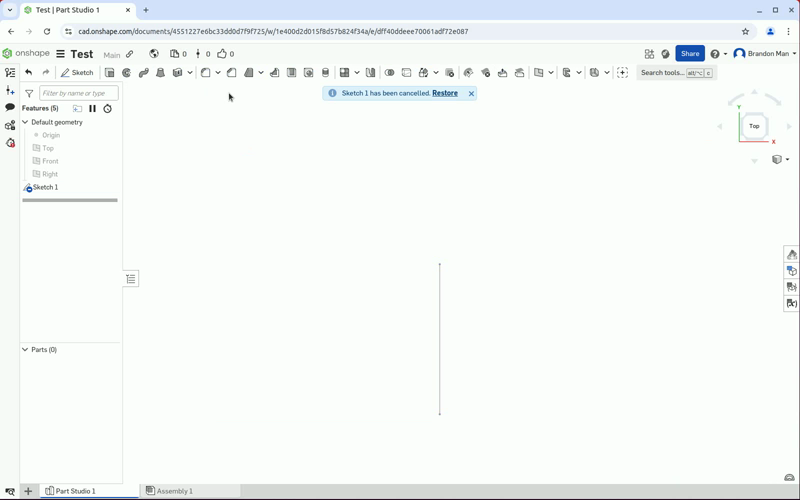
key(shift+s)
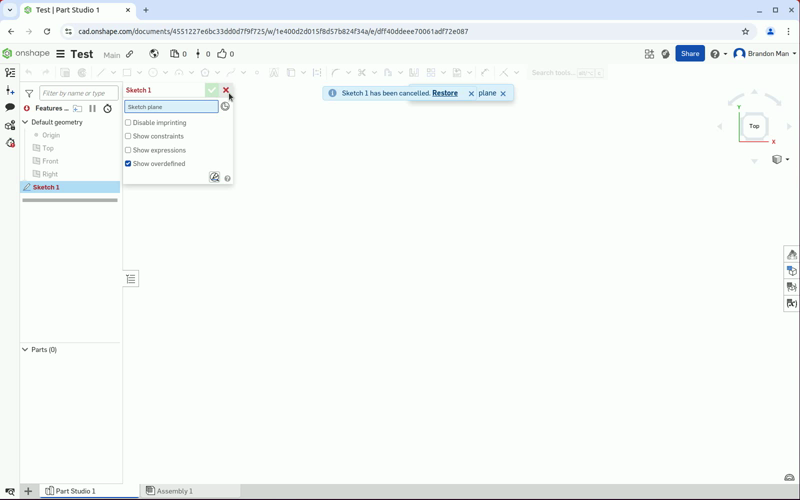
mouse_move(73, 150)
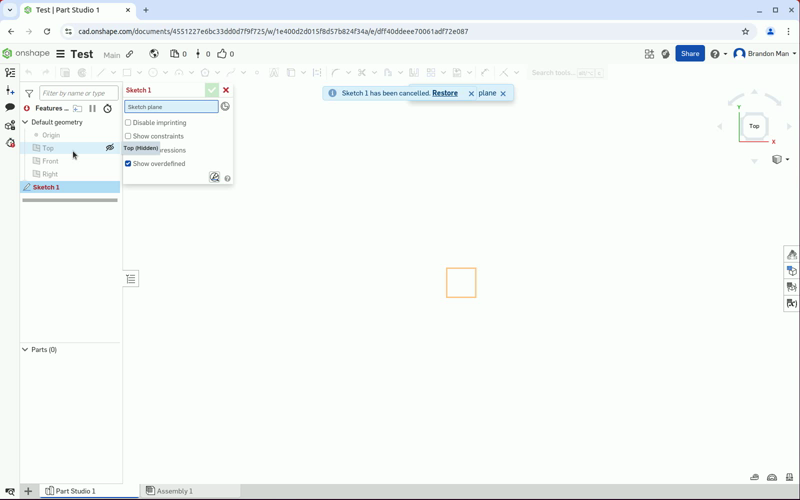
click(73, 150)
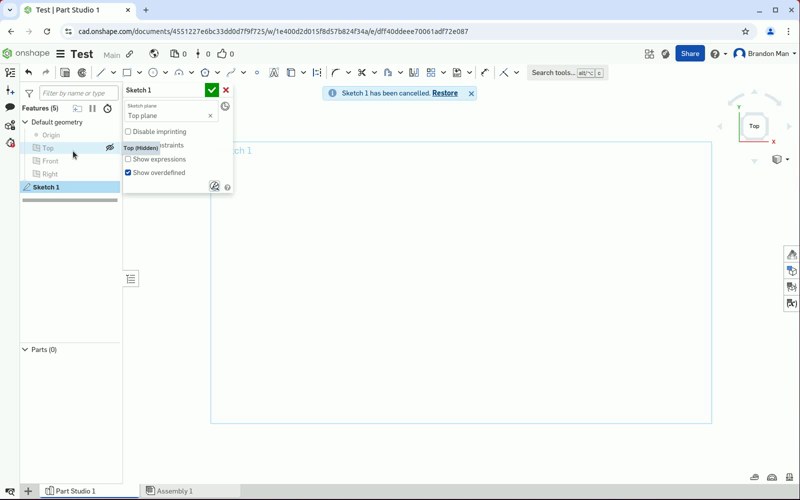
mouse_move(73, 352)
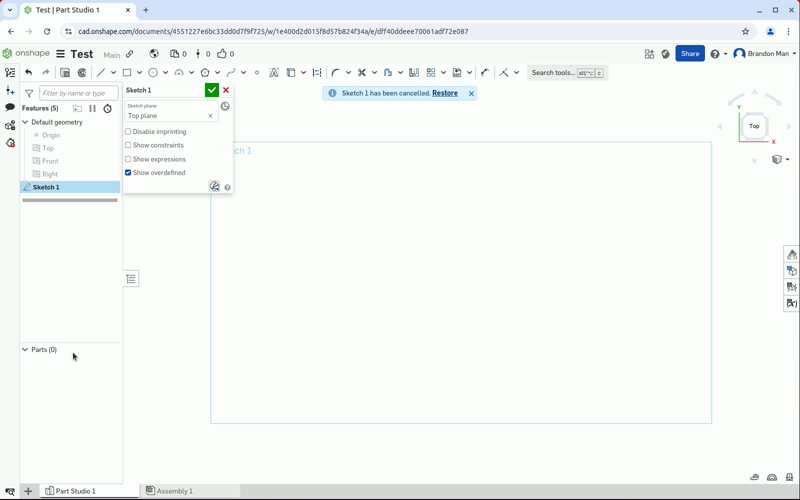
key(y)
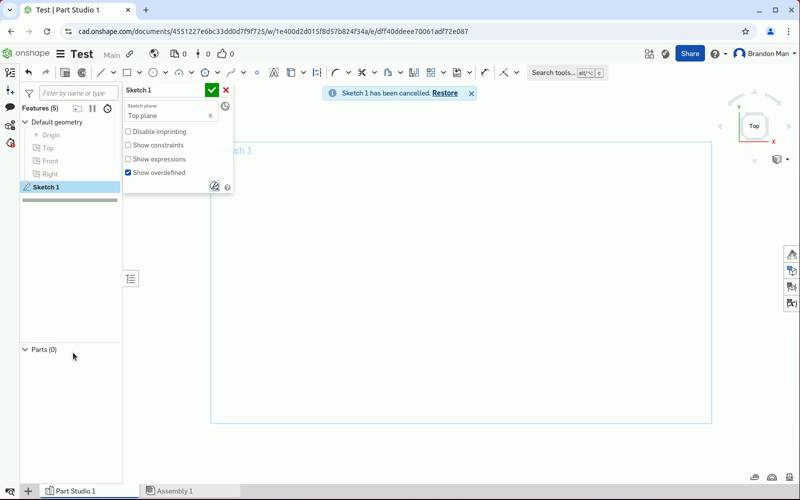
key(l)
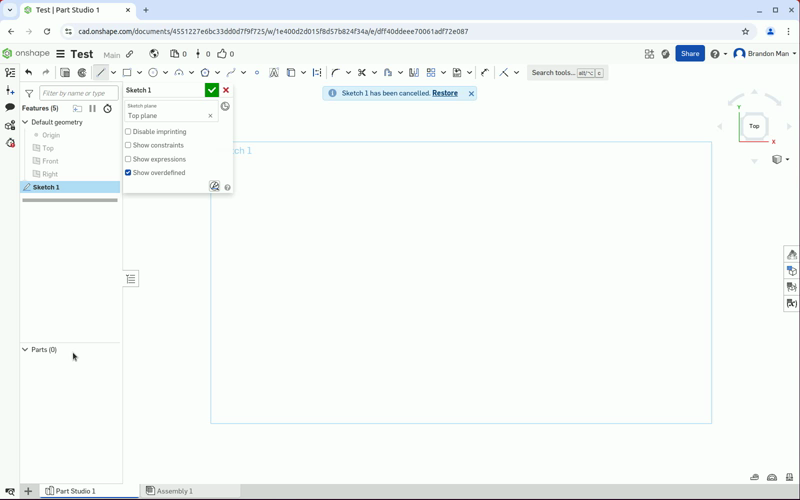
key_down(shift)
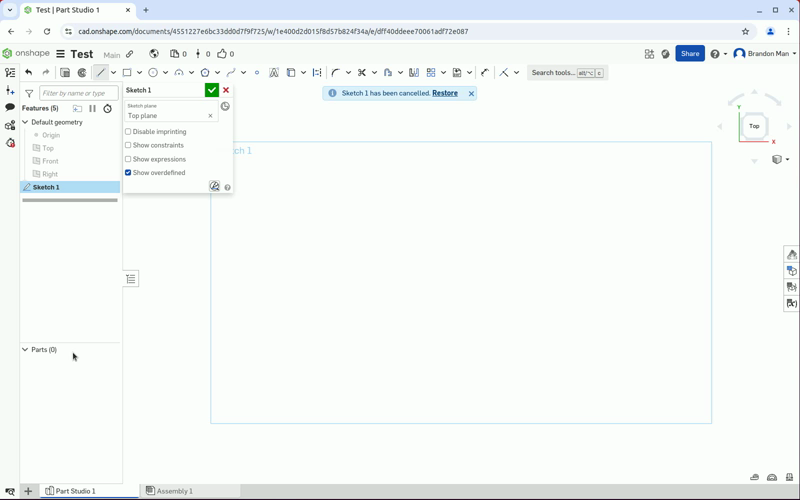
mouse_move(460, 282)
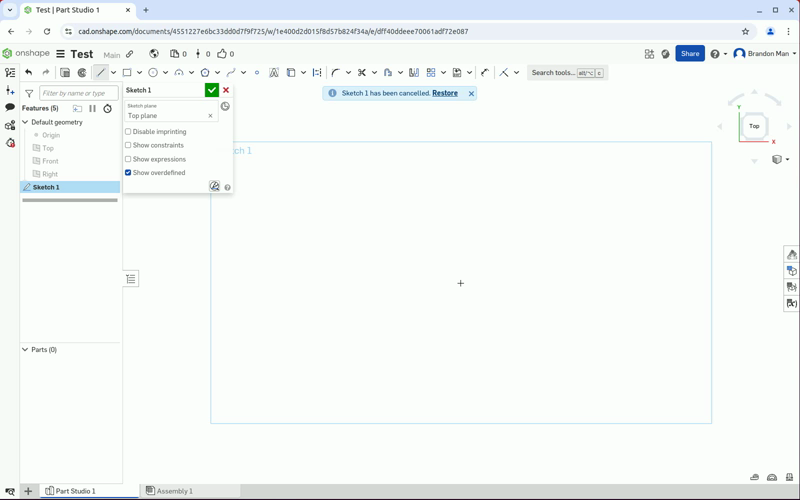
click(460, 282)
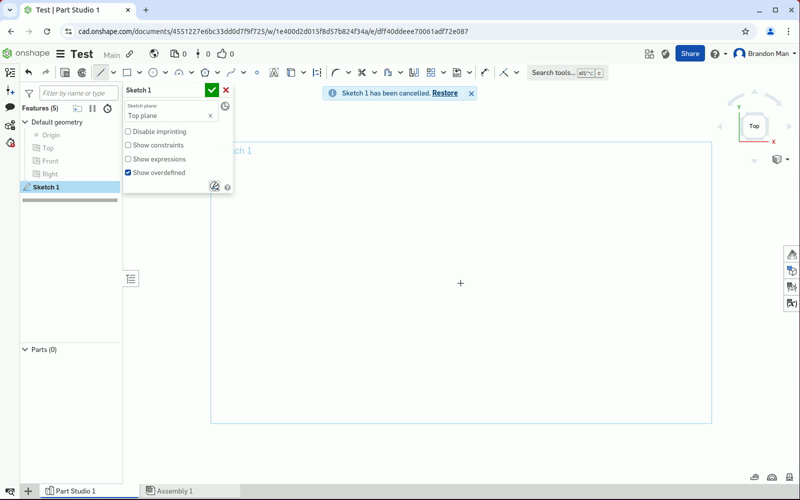
key_up(shift)
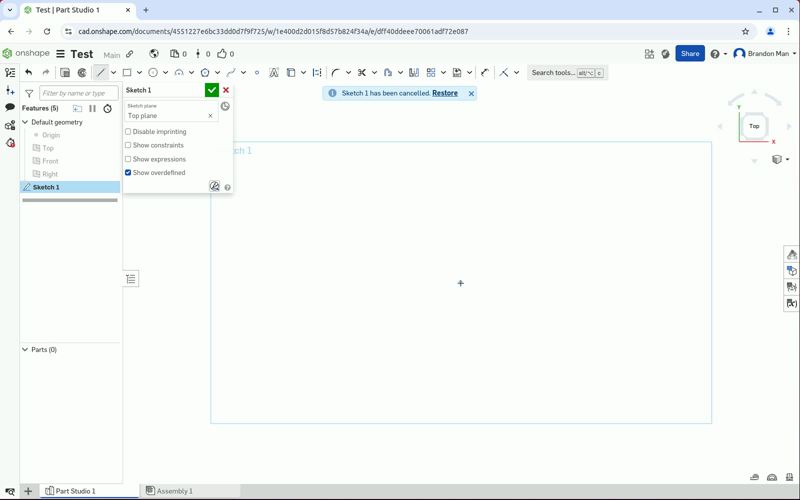
key_down(shift)
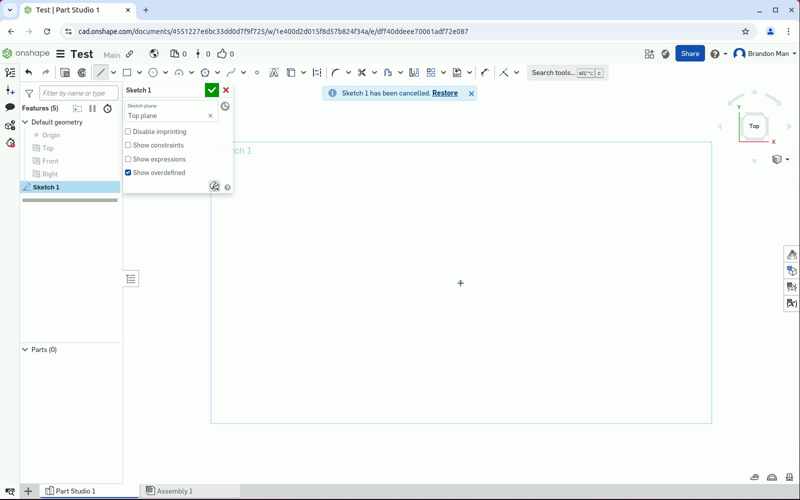
mouse_move(490, 282)
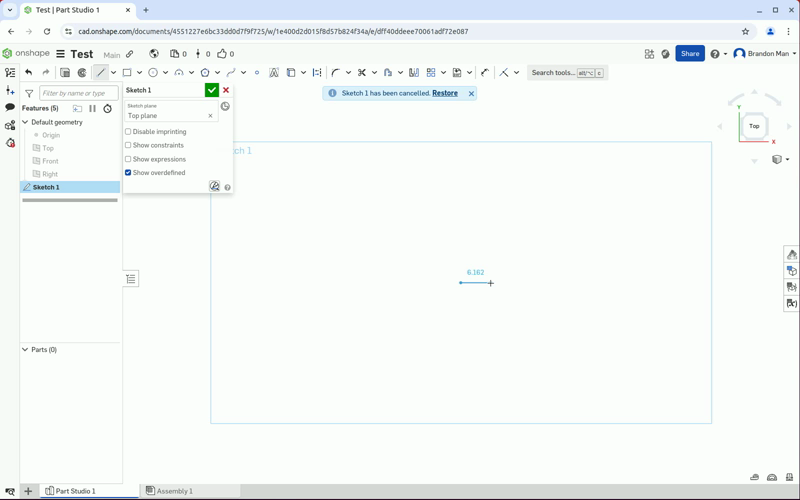
mouse_move(498, 282)
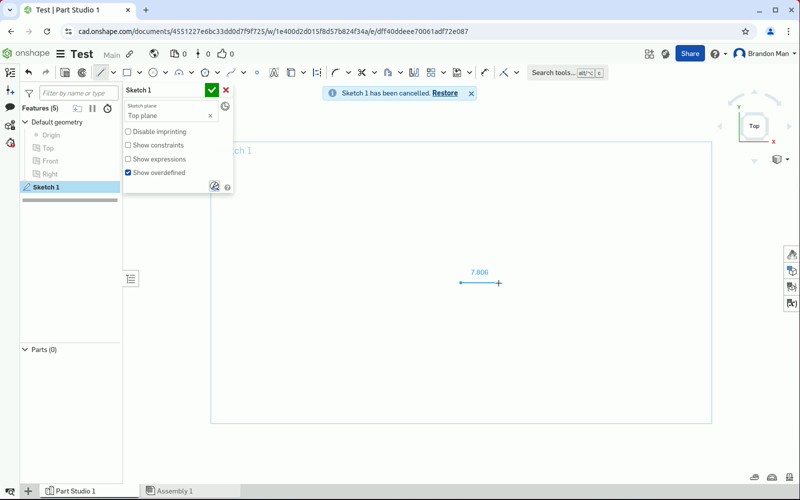
click(498, 282)
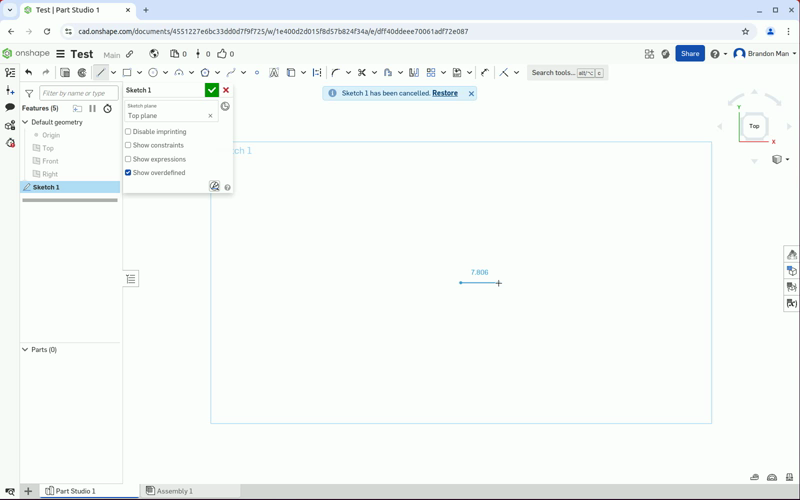
key_up(shift)
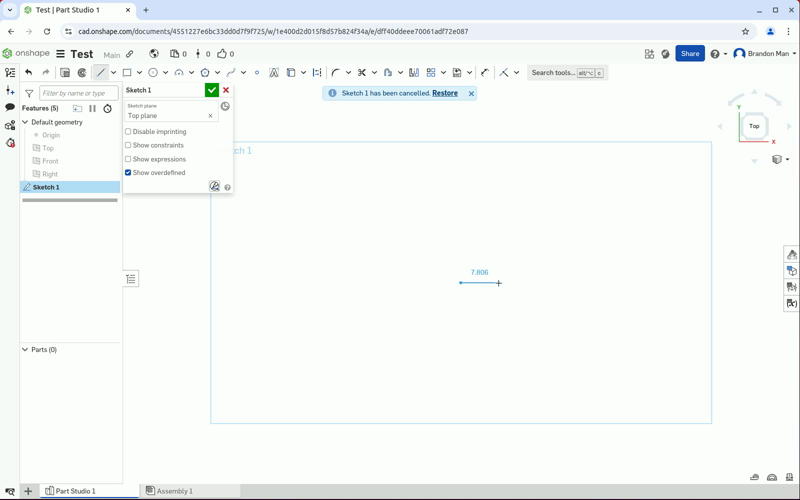
key_down(shift)
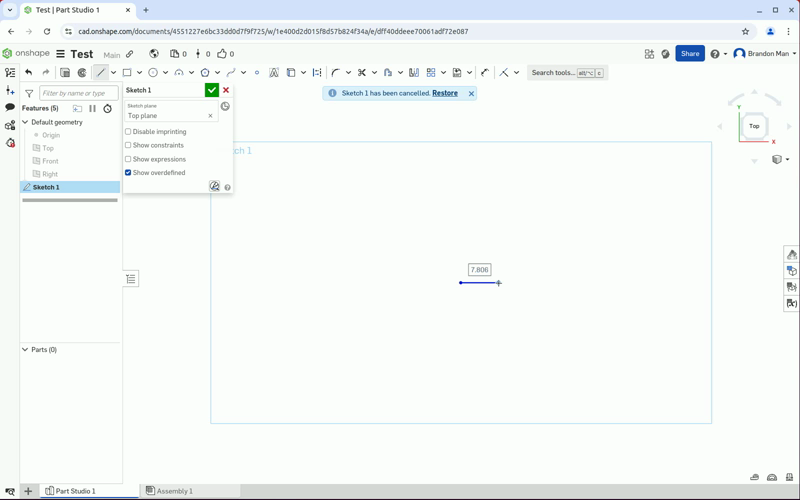
mouse_move(528, 282)
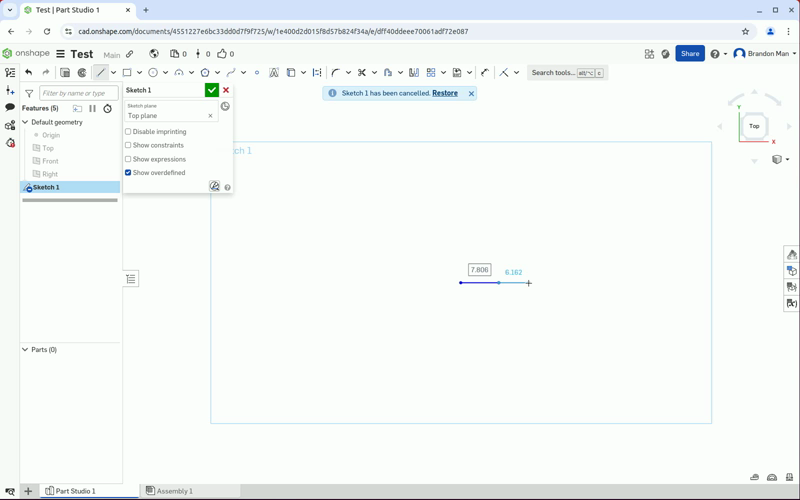
mouse_move(498, 245)
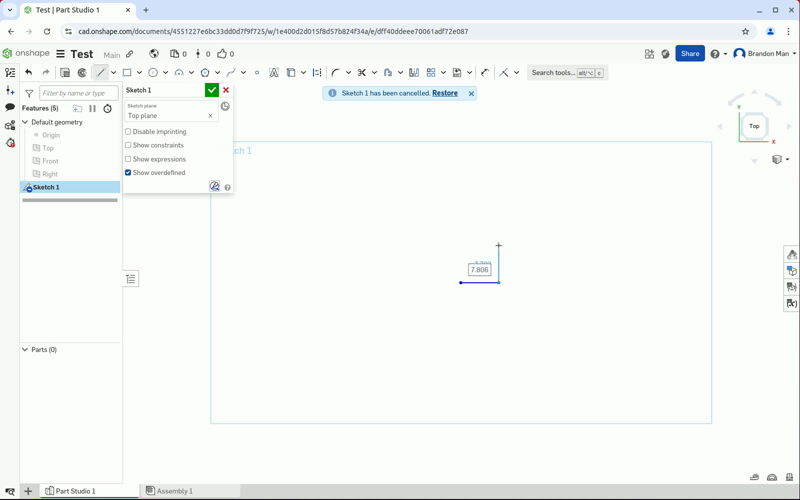
click(498, 245)
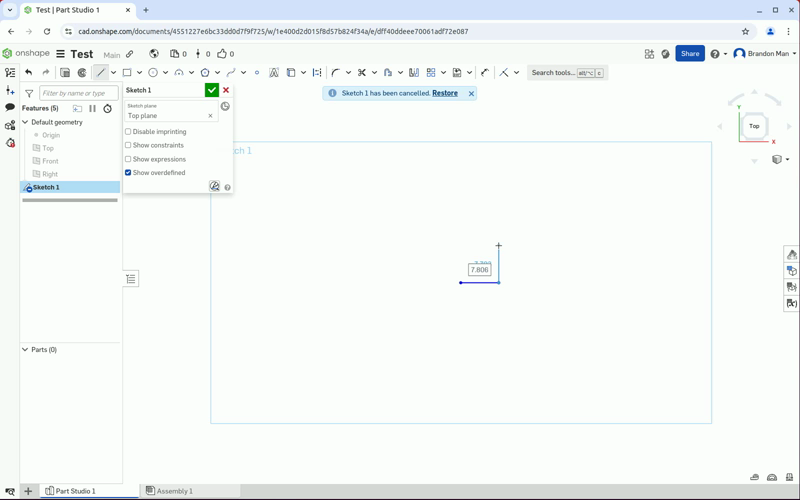
key_up(shift)
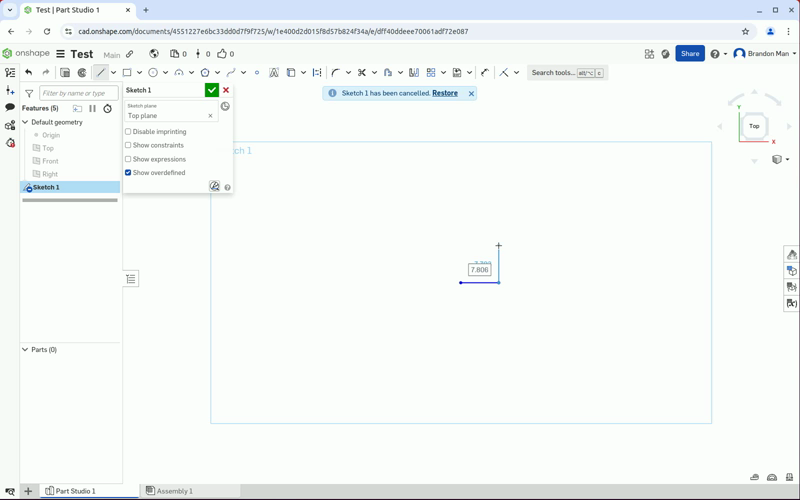
key_down(shift)
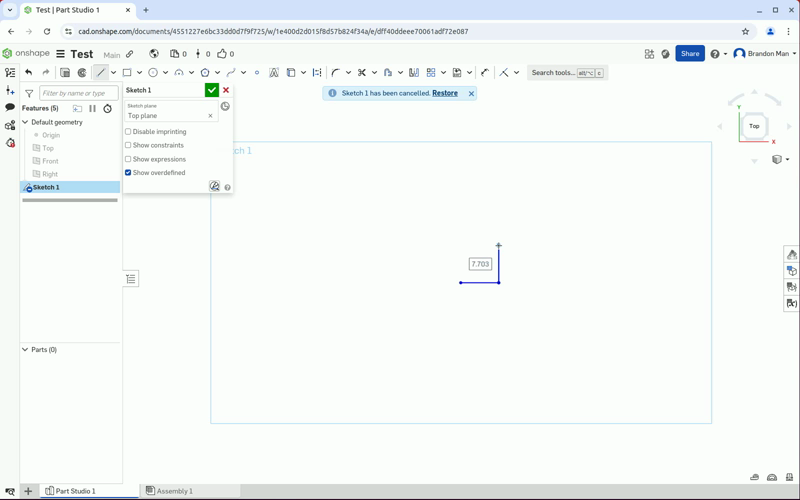
mouse_move(573, 245)
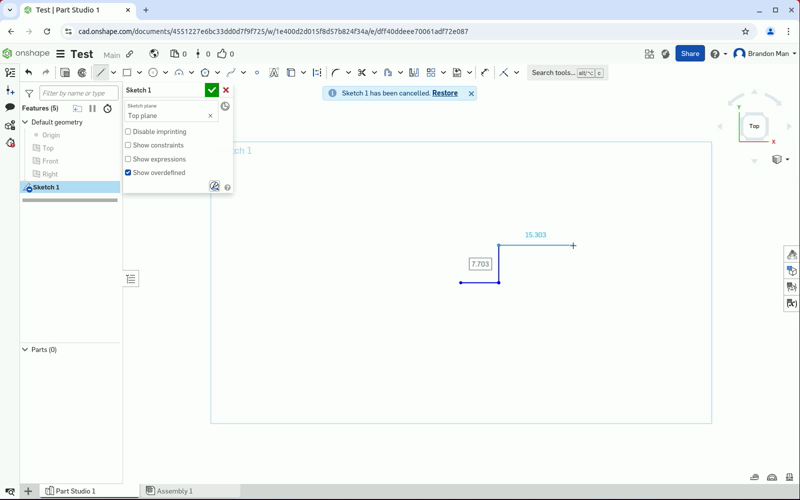
click(573, 245)
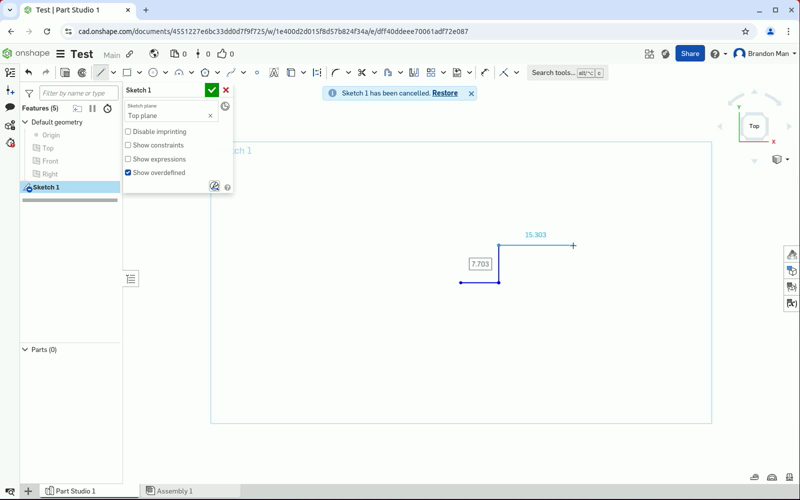
key_up(shift)
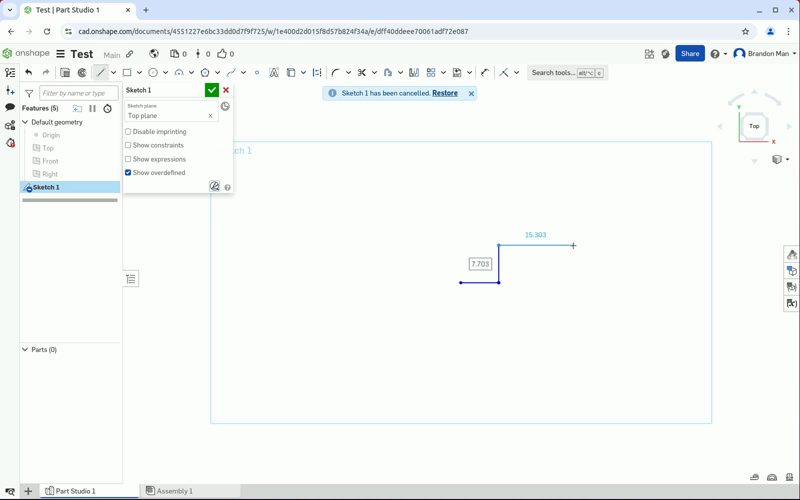
key_down(shift)
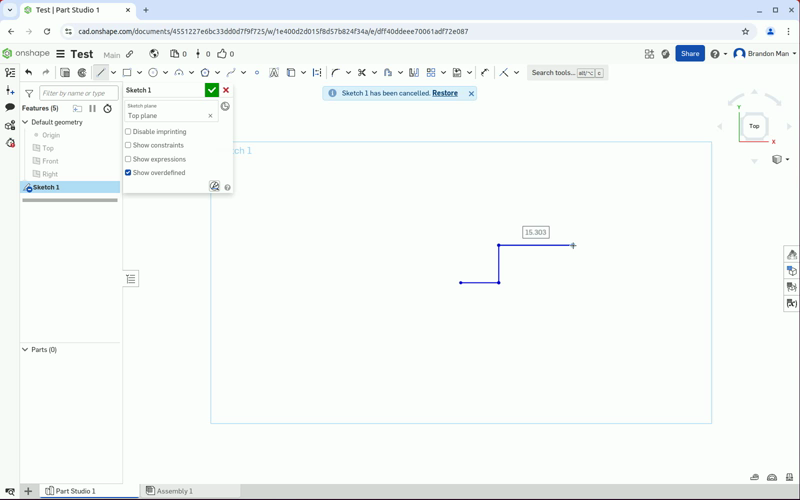
mouse_move(589, 245)
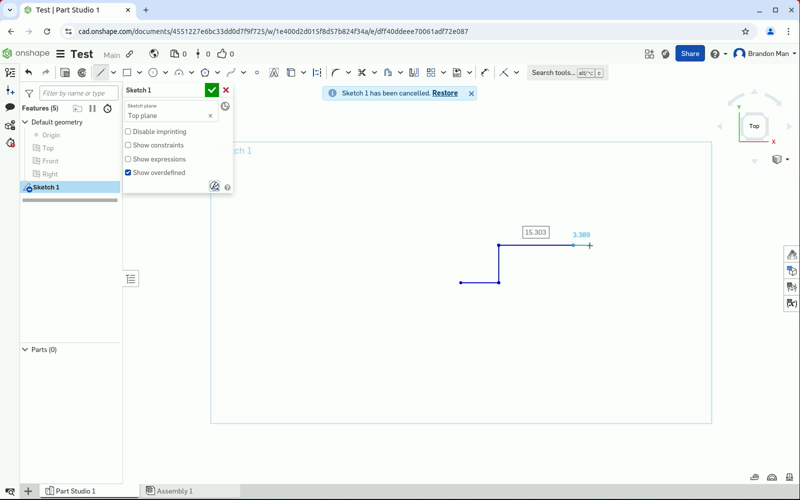
mouse_move(573, 208)
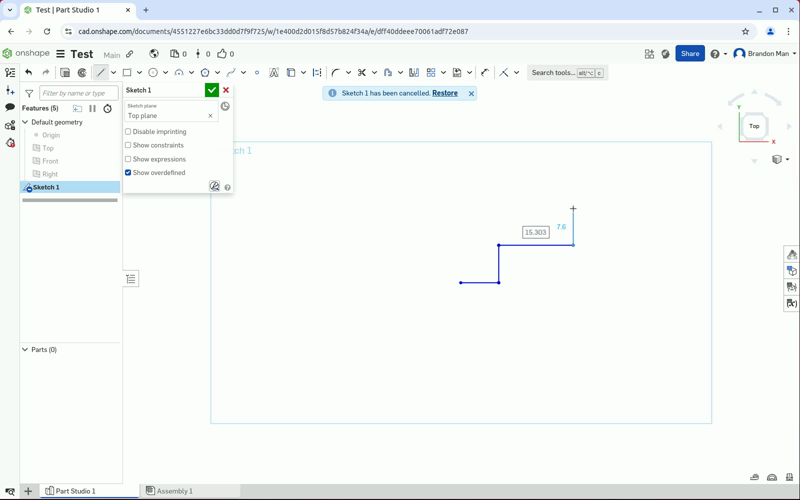
click(573, 208)
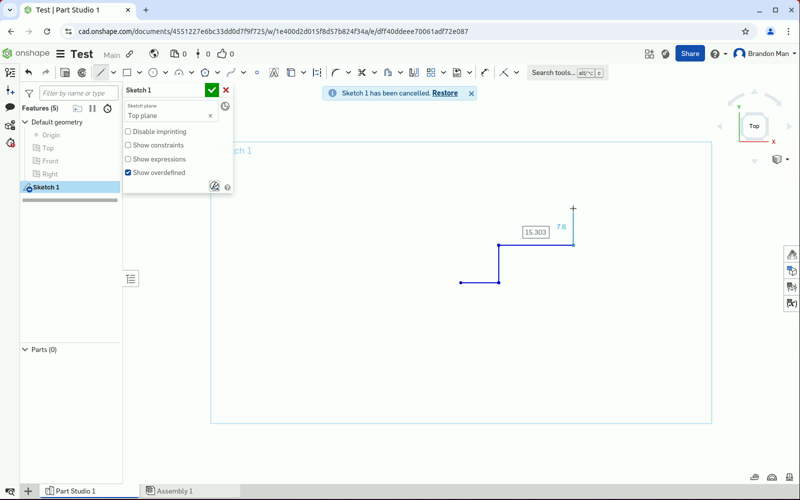
key_up(shift)
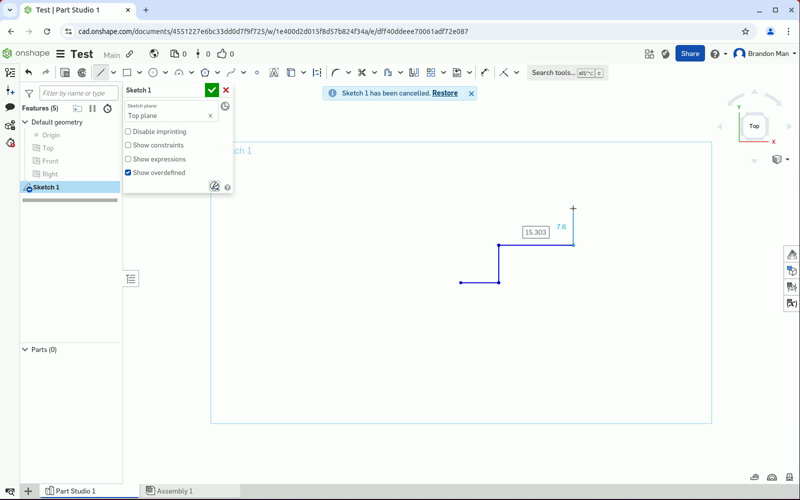
key_down(shift)
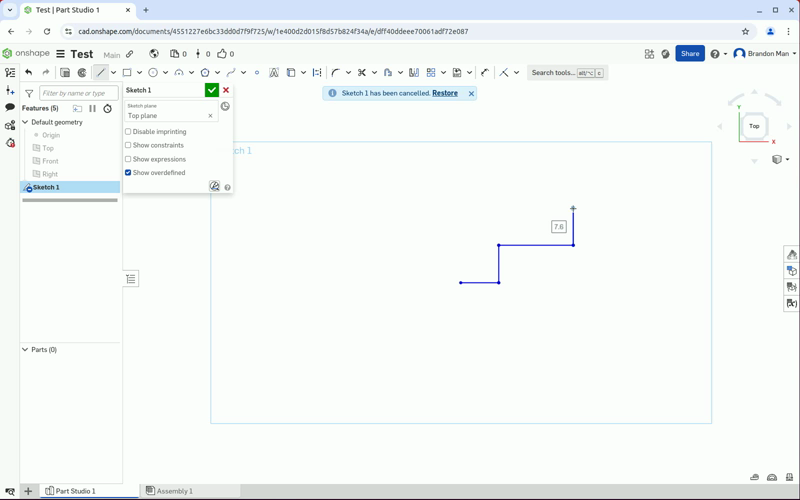
mouse_move(460, 208)
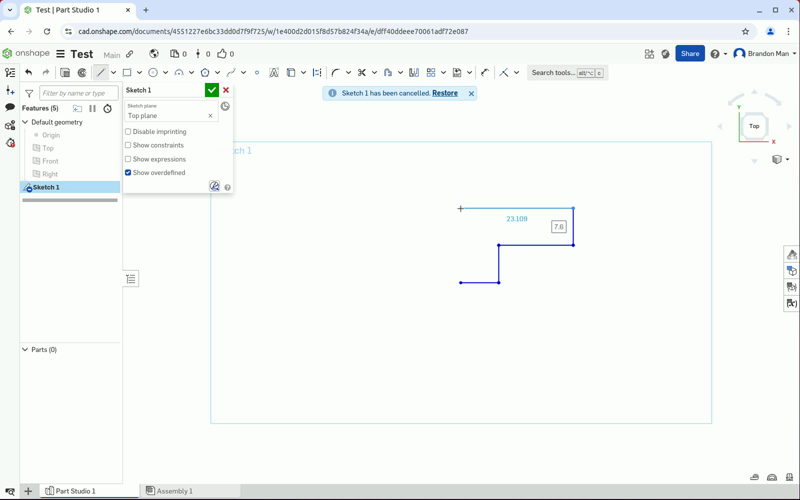
click(460, 208)
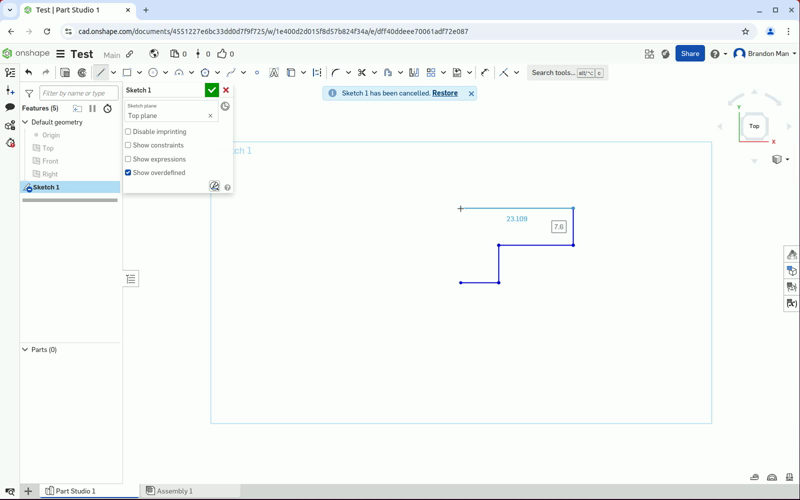
key_up(shift)
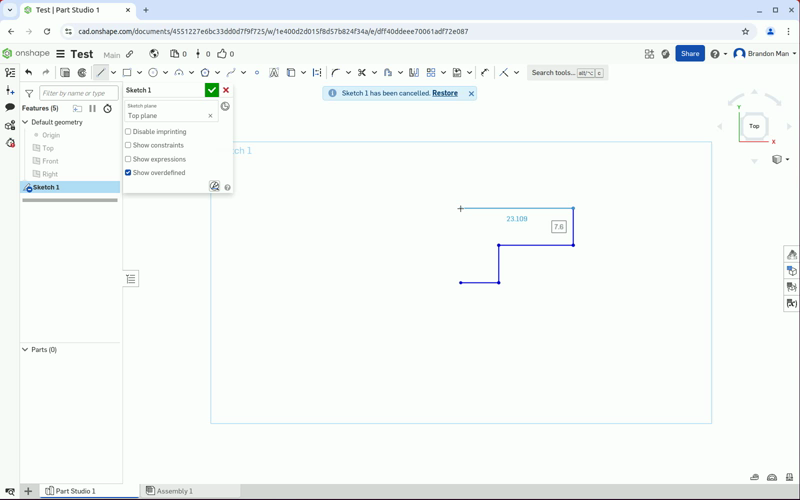
key_down(shift)
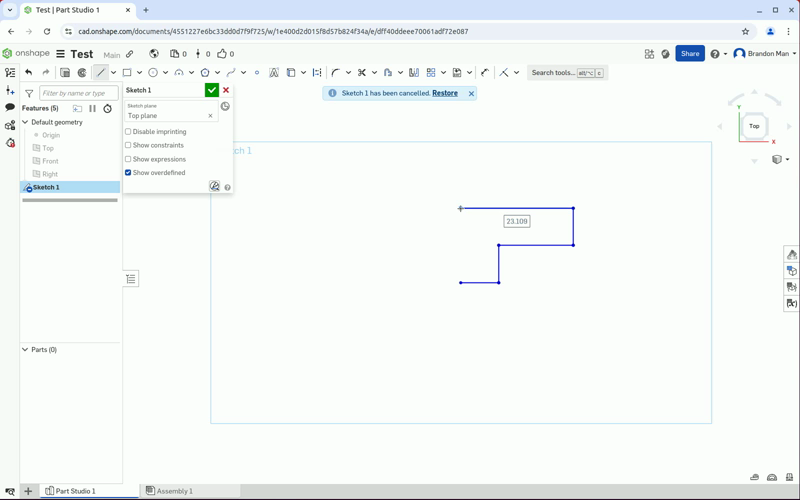
mouse_move(460, 282)
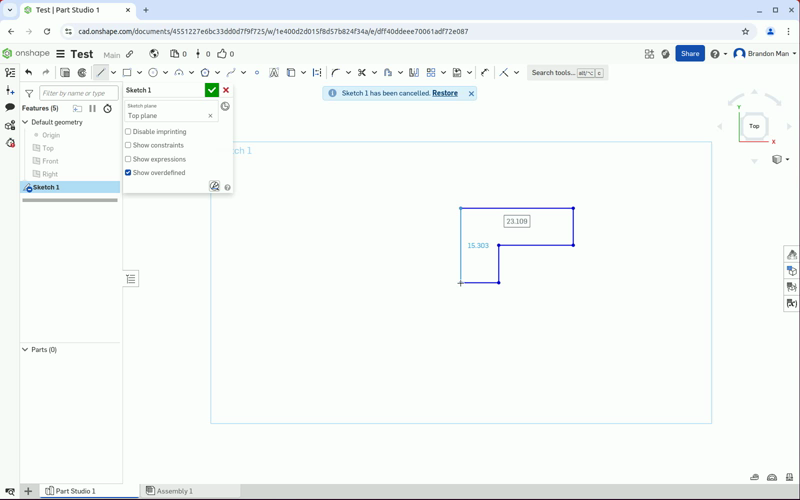
key_up(shift)
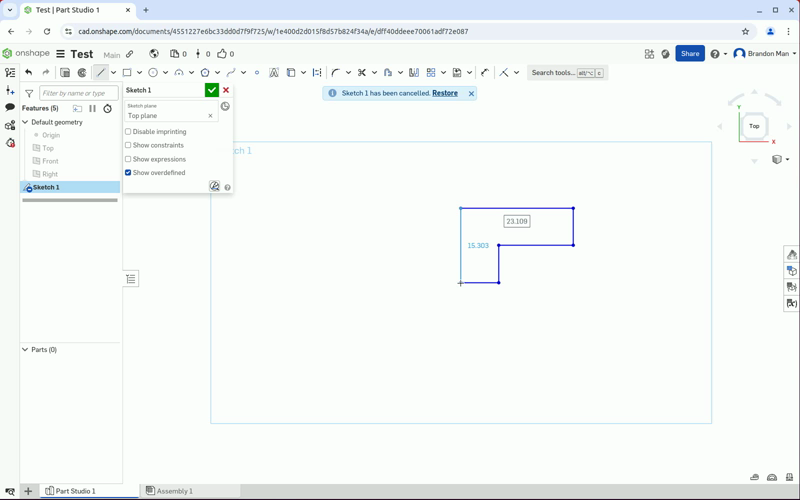
click(460, 282)
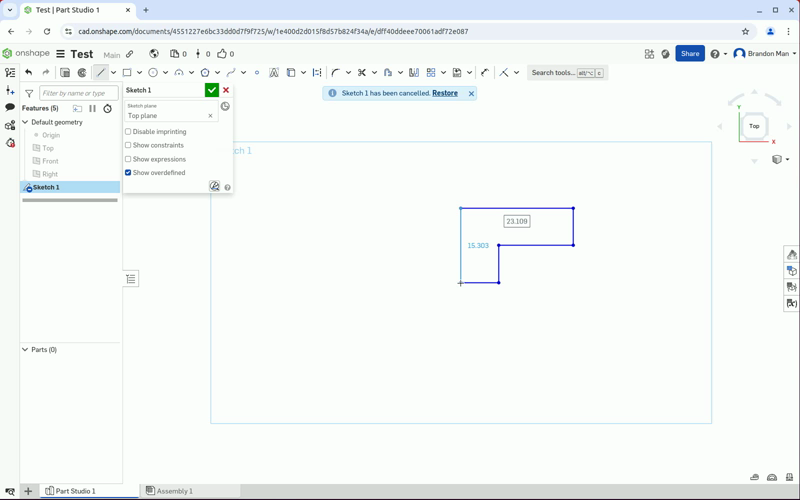
key(esc)
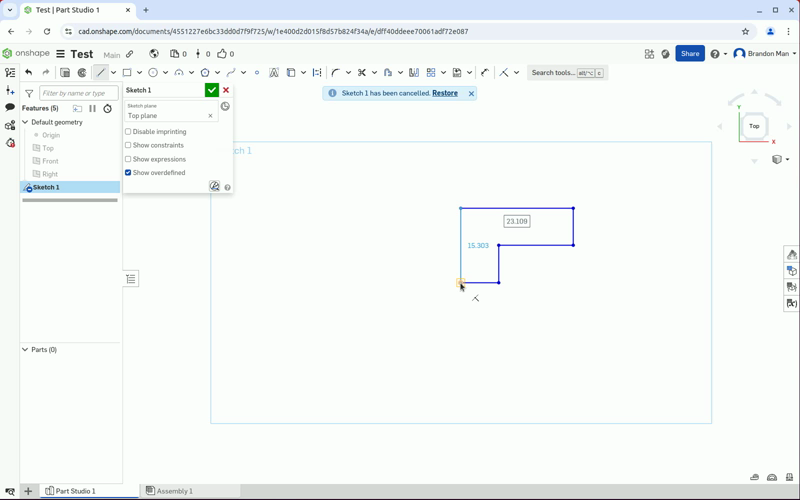
mouse_move(542, 215)
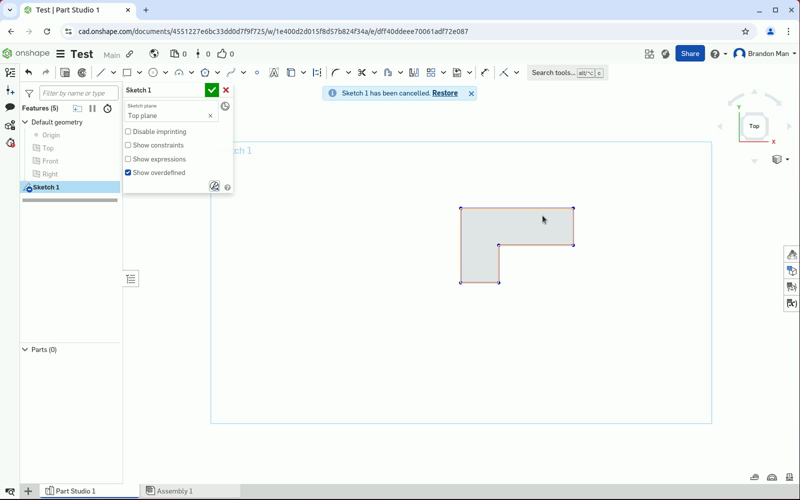
click(542, 215)
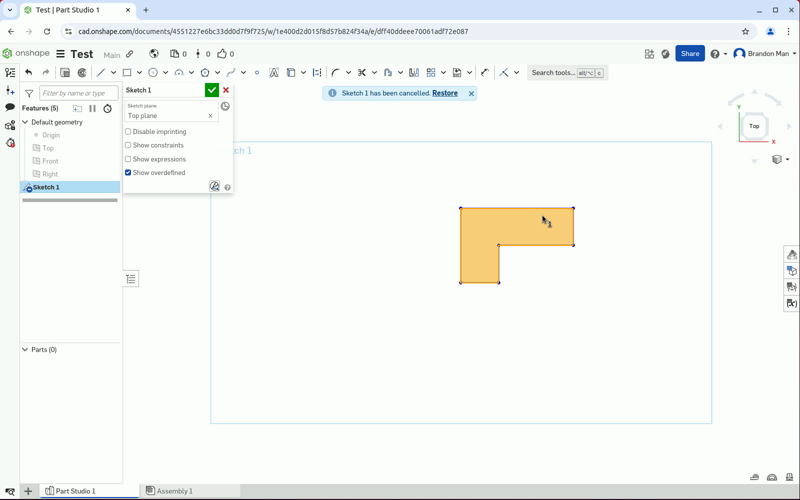
mouse_move(73, 352)
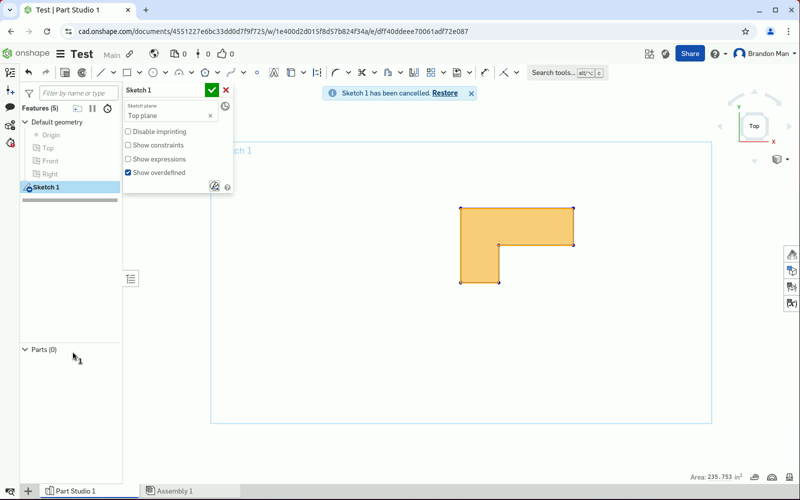
key(shift+y)
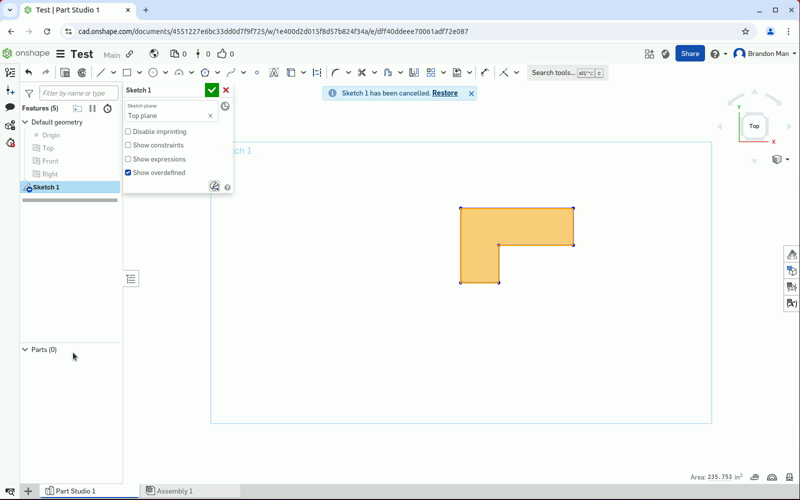
key(shift+e)
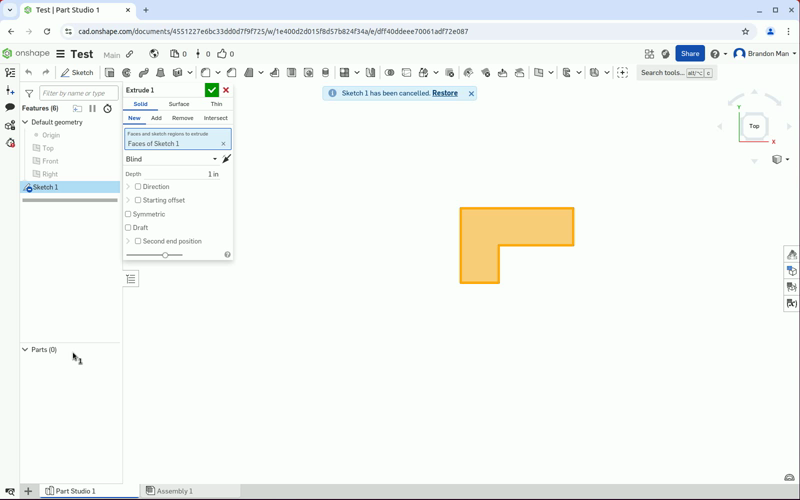
mouse_move(143, 106)
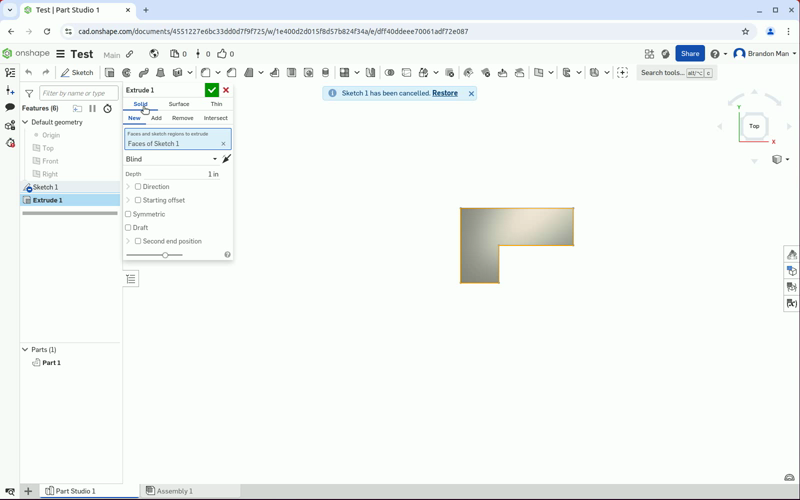
click(143, 106)
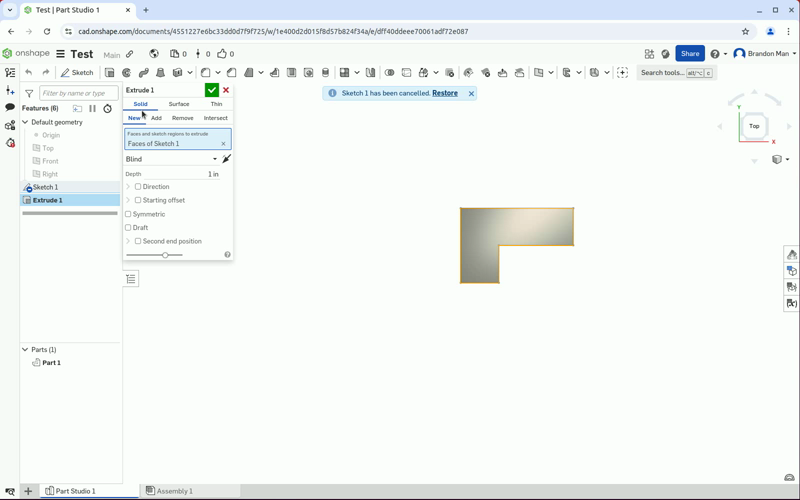
mouse_move(137, 120)
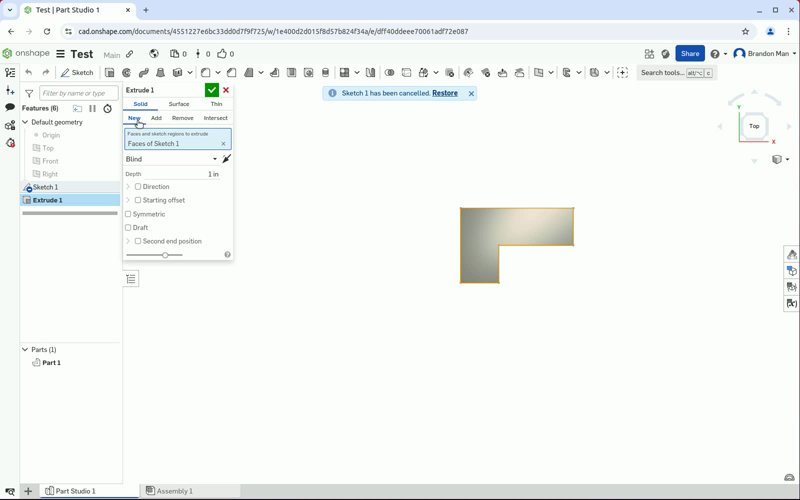
click(137, 120)
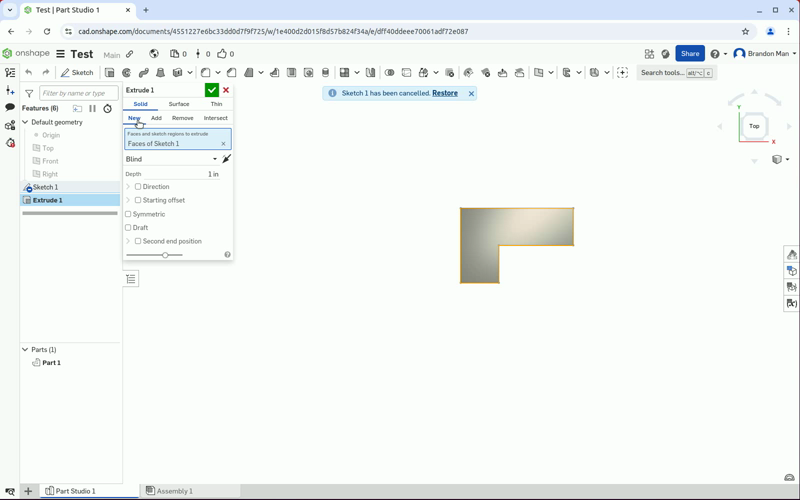
key(tab, 4)
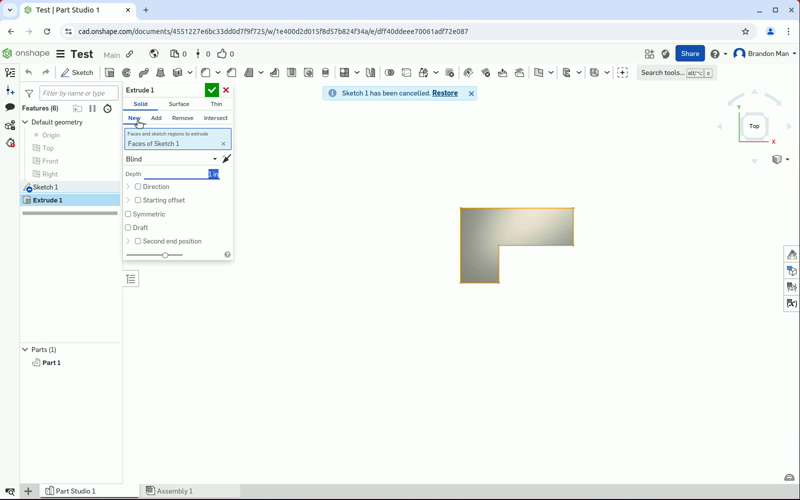
text(15.405)
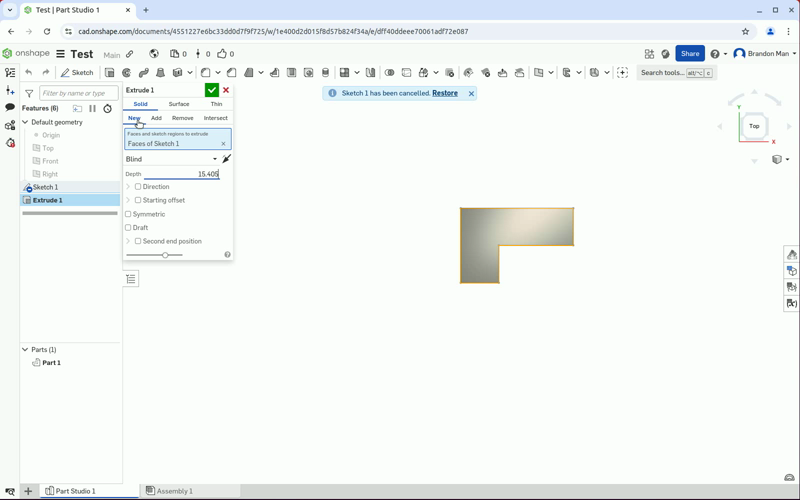
key(enter)
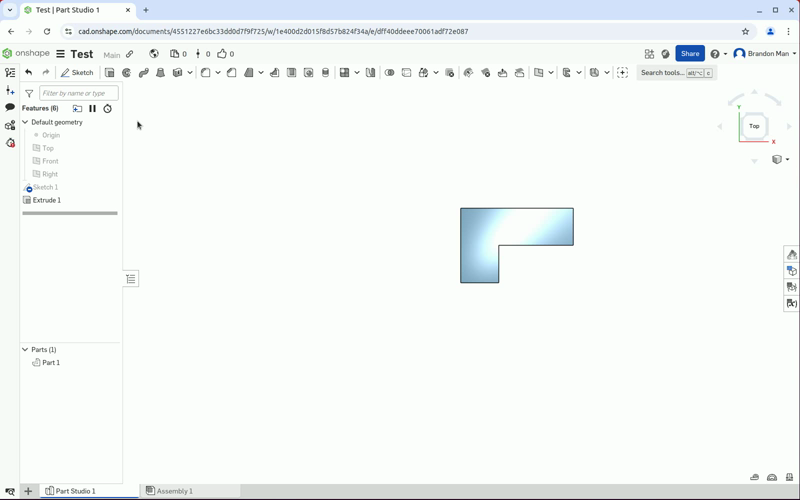
key(shift+h)
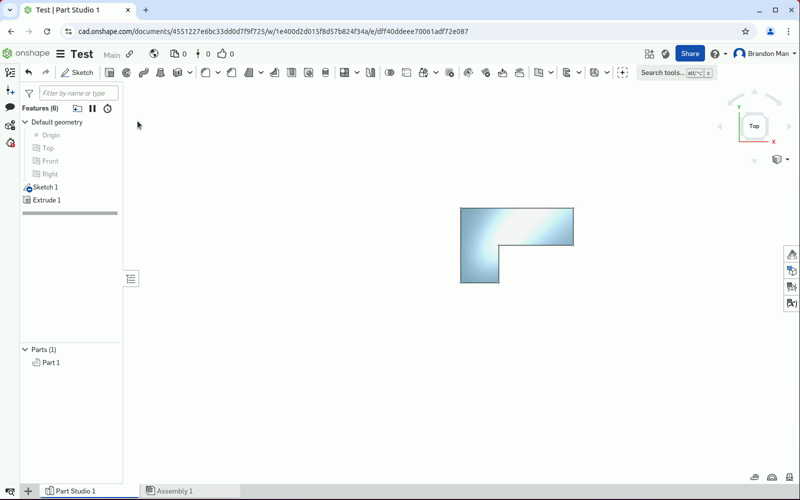
key(shift+h)
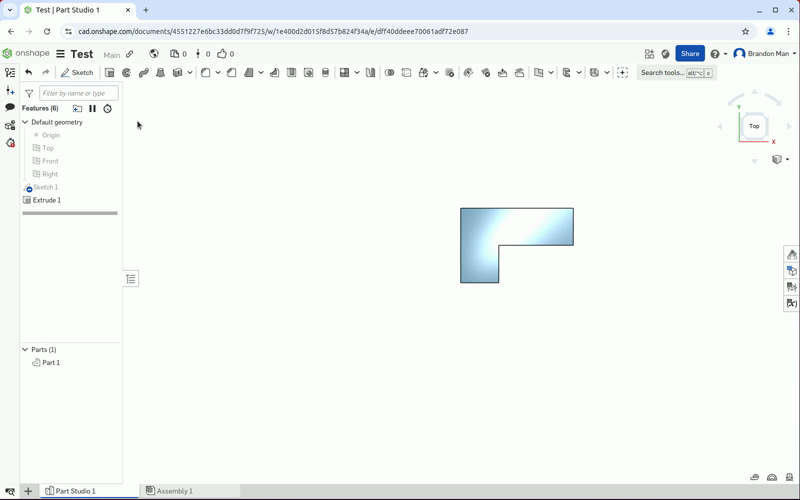
mouse_move(73, 189)
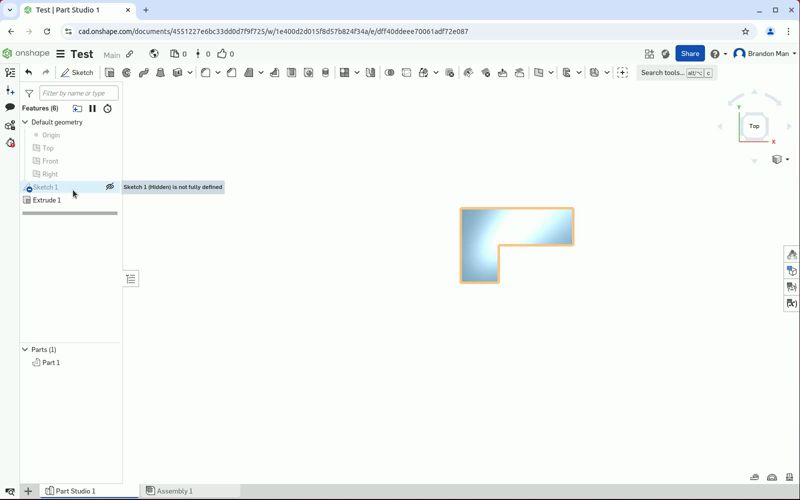
click(73, 189)
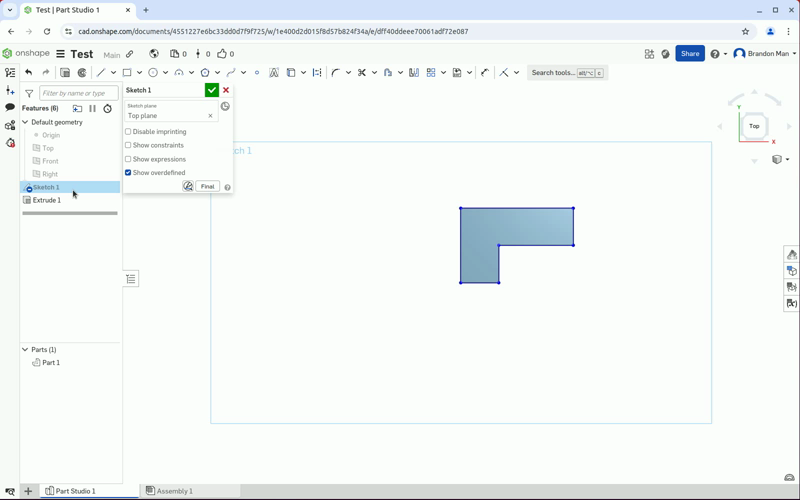
mouse_move(229, 92)
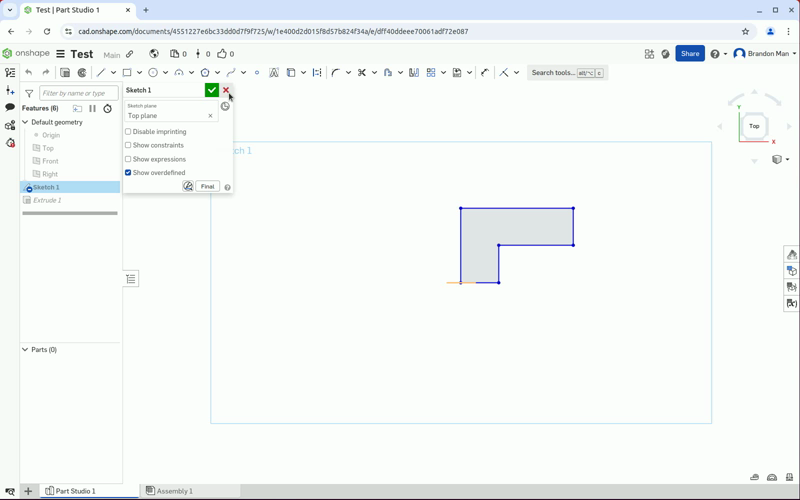
click(229, 92)
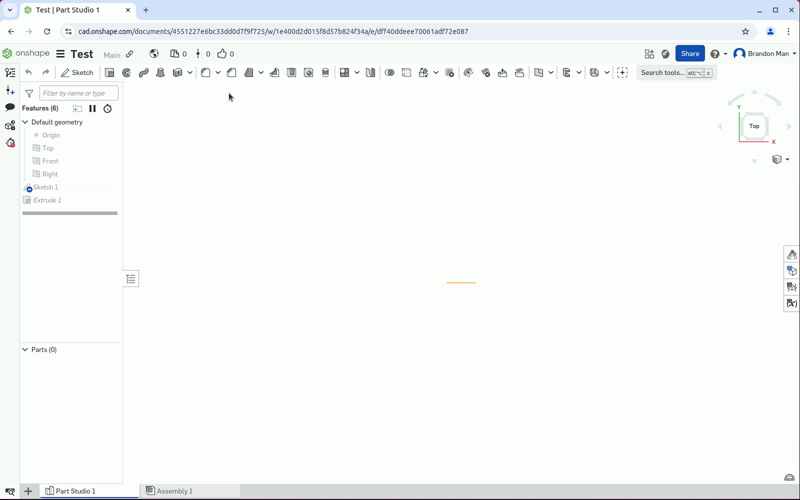
mouse_move(73, 352)
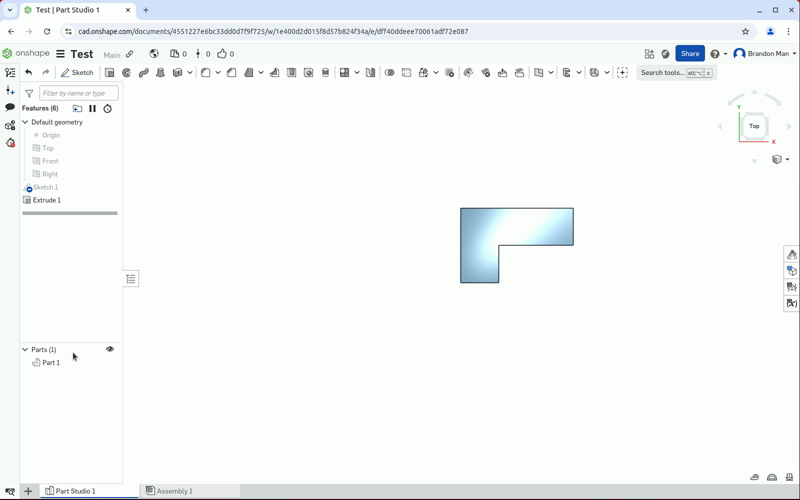
key(y)
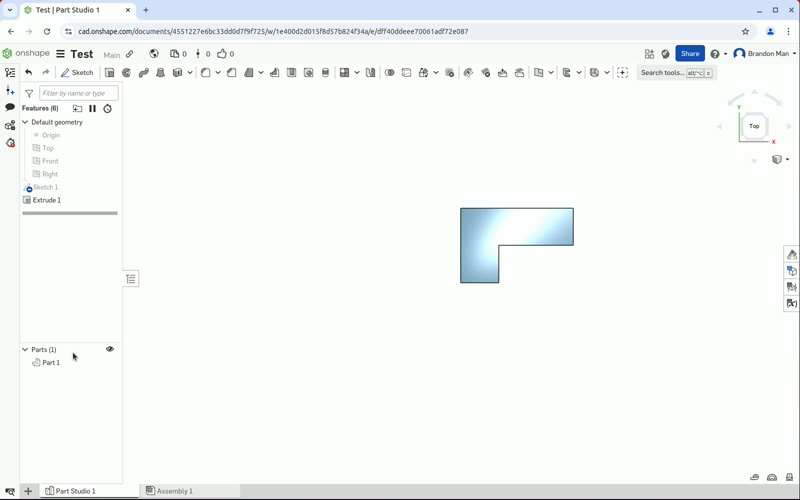
key(shift+p)
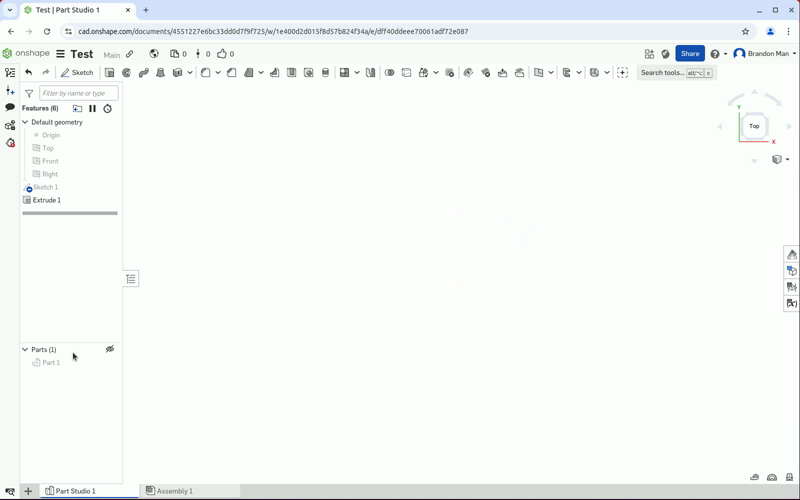
key(space)
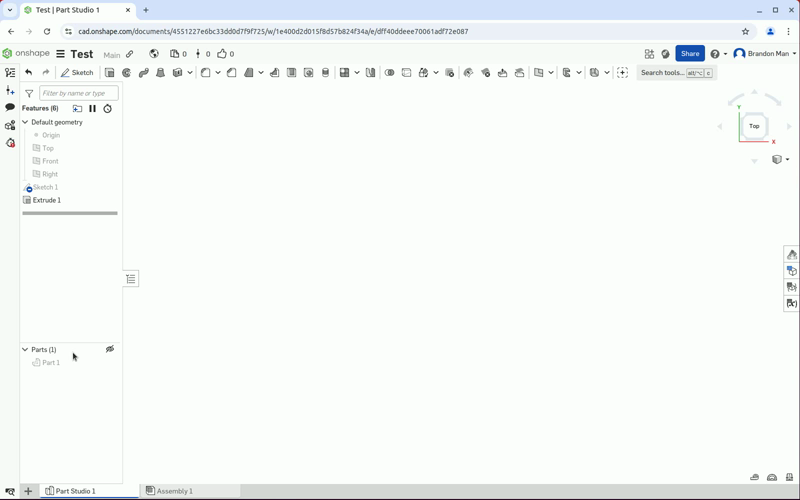
key_down(shift)
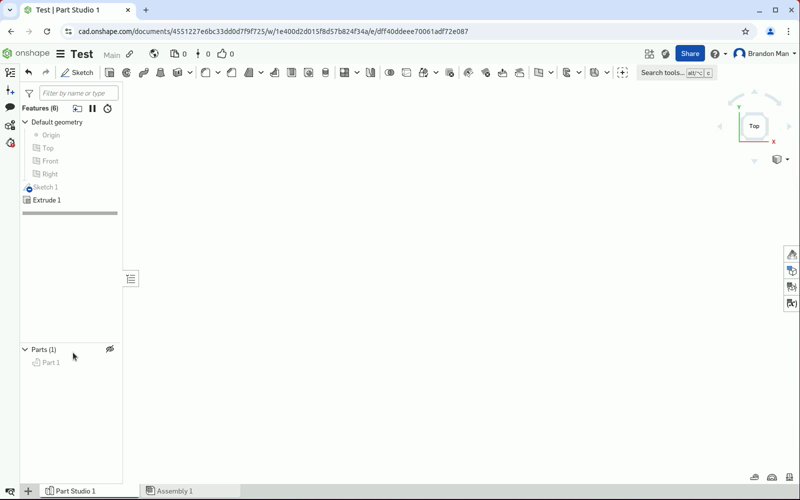
key(up)
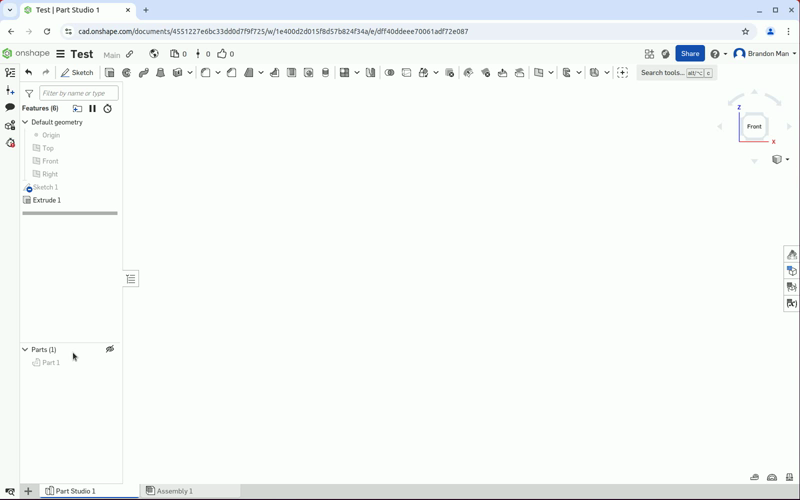
key_up(shift)
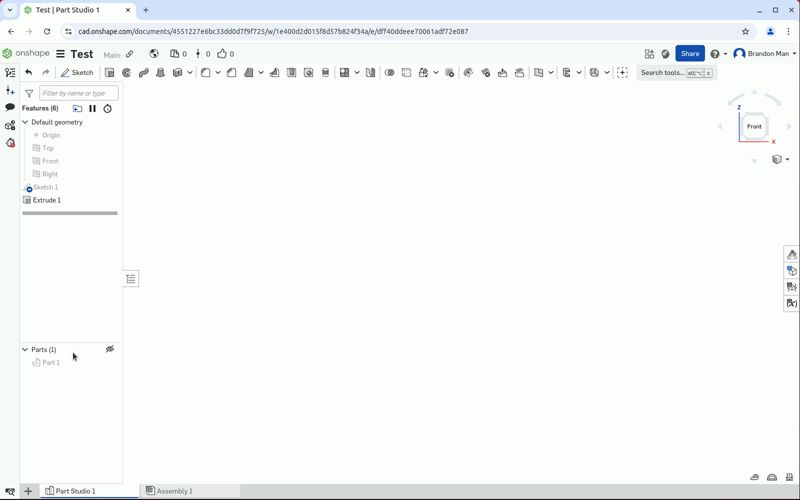
mouse_move(73, 352)
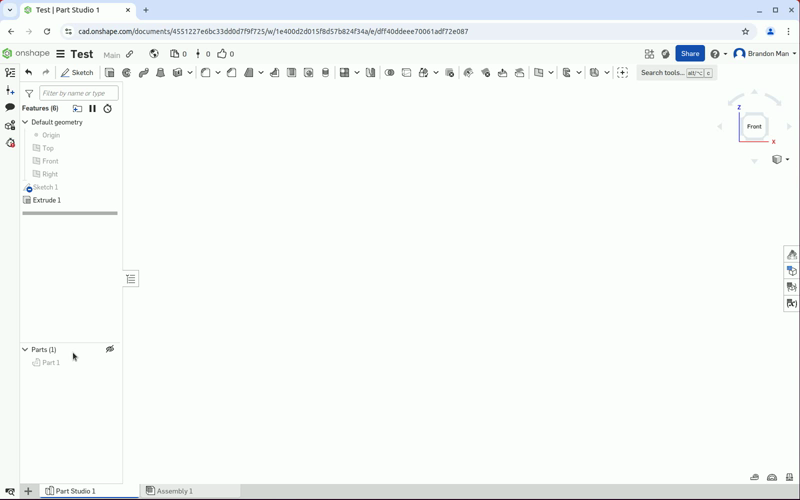
key(shift+y)
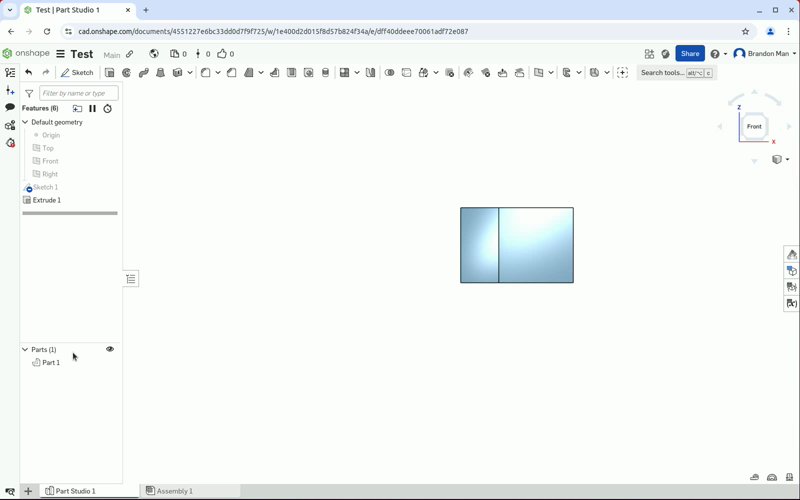
mouse_move(541, 75)
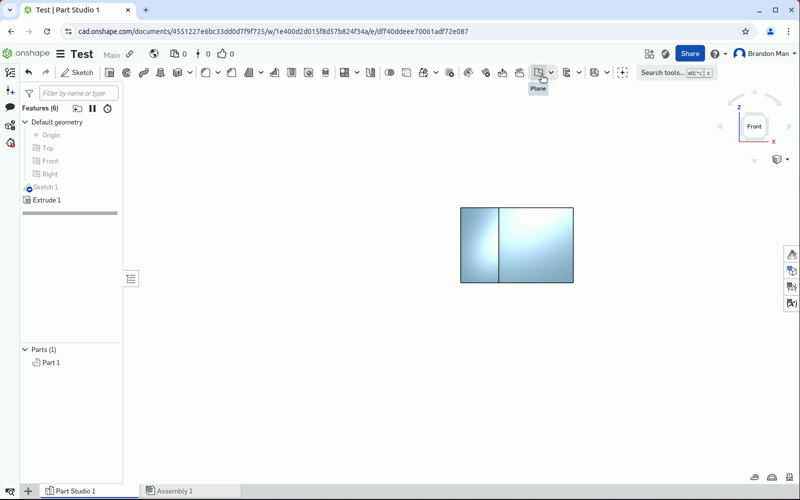
click(541, 75)
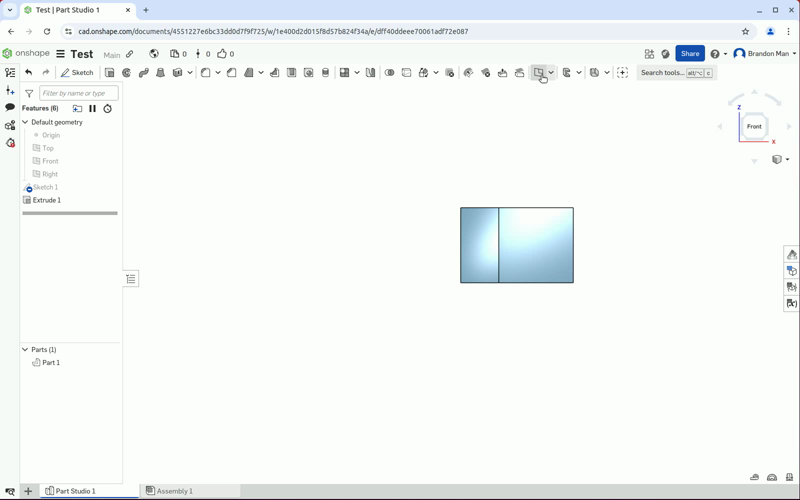
mouse_move(73, 163)
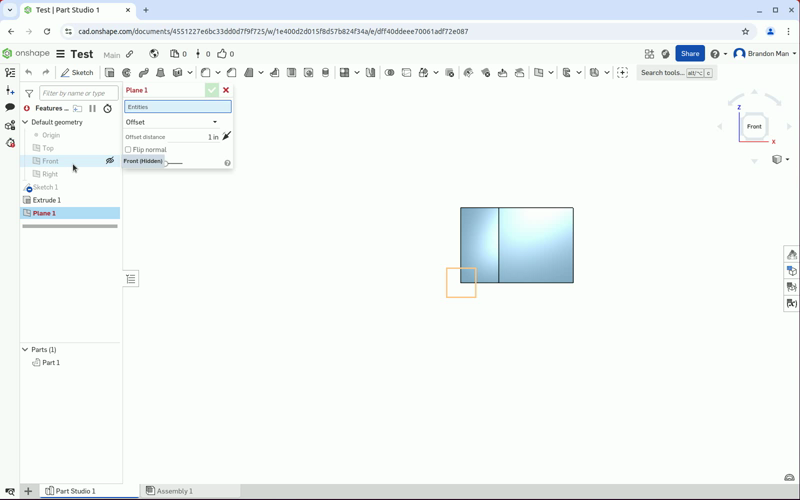
click(73, 163)
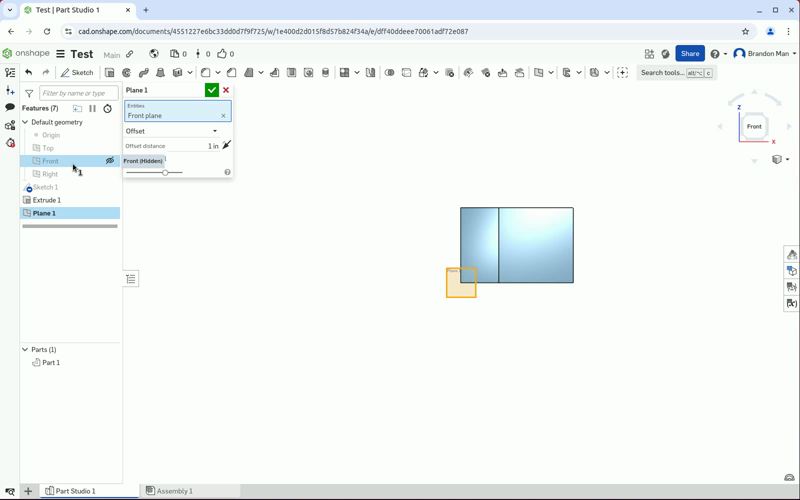
key(tab, 2)
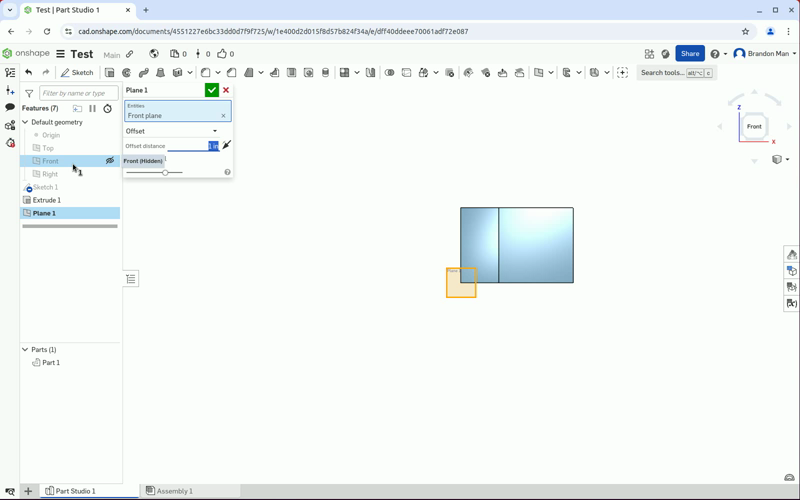
text(7.703)
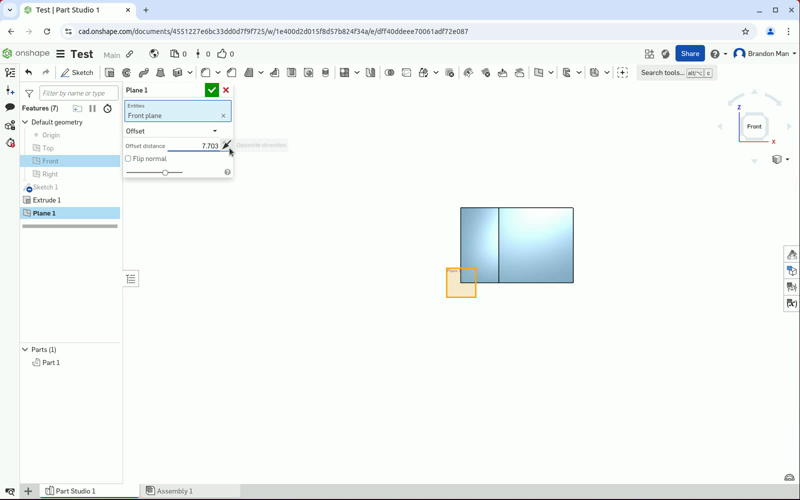
mouse_move(229, 147)
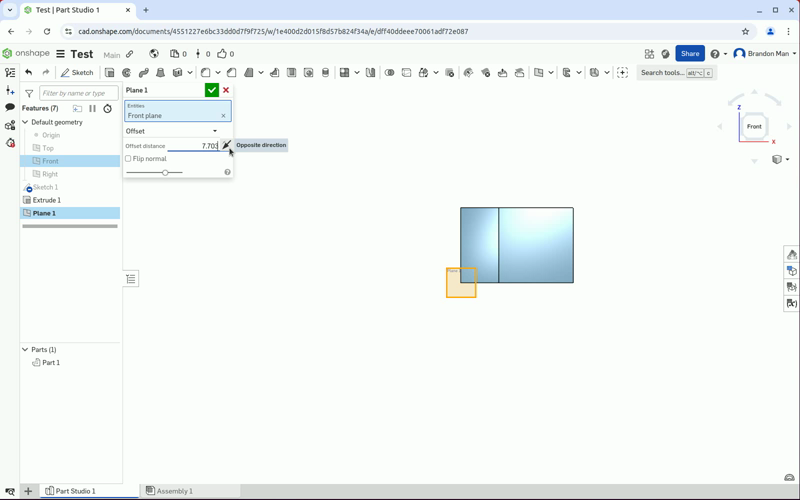
click(229, 147)
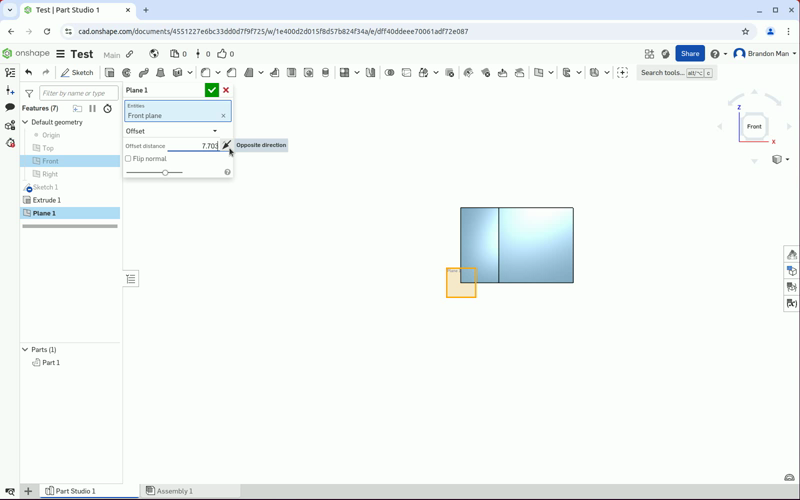
key(enter, 2)
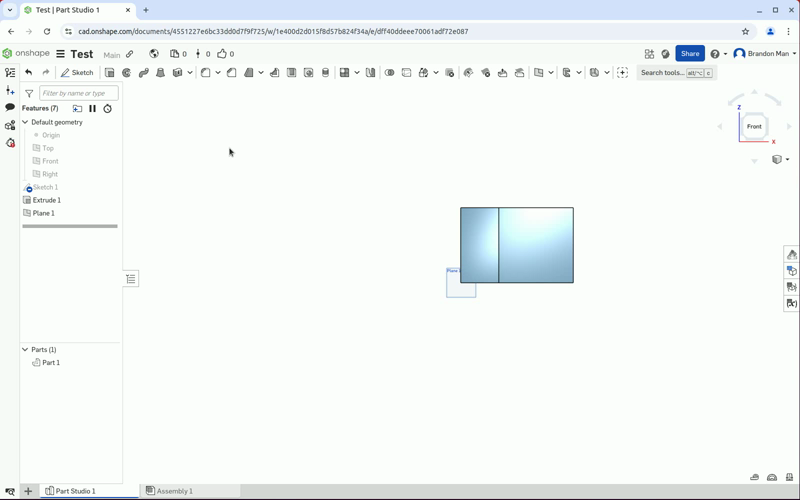
key(shift+s)
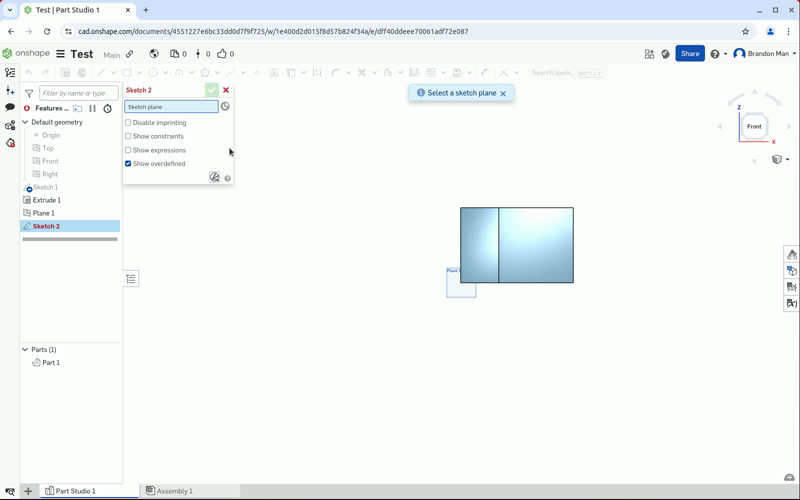
mouse_move(73, 215)
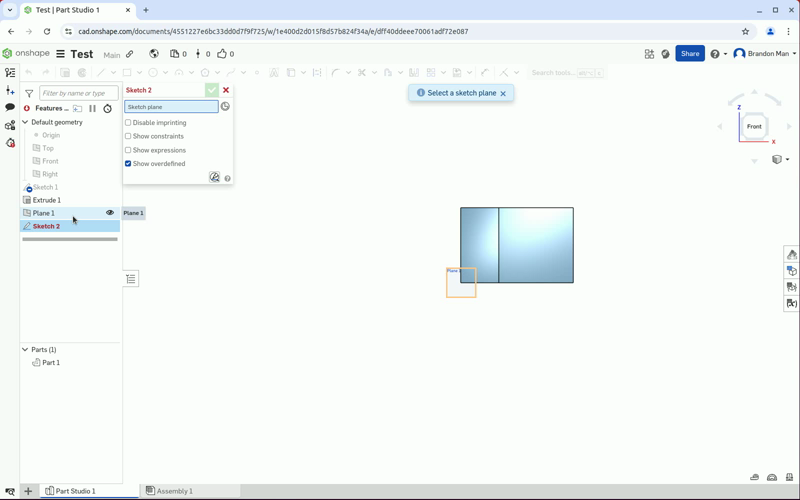
click(73, 215)
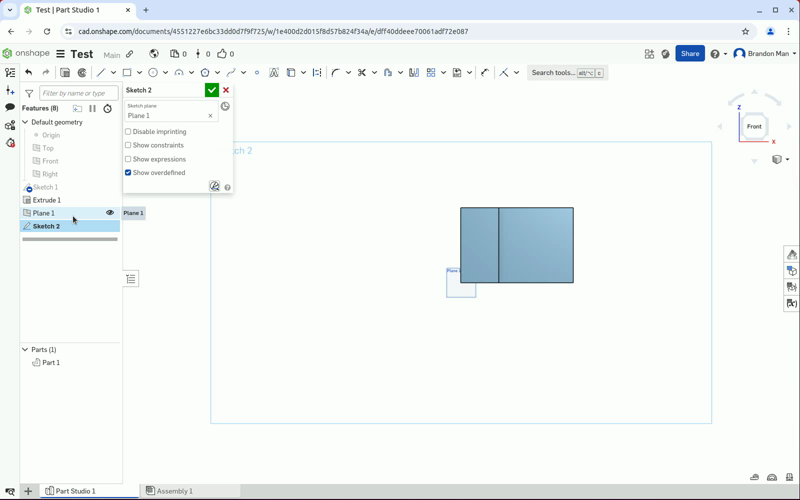
mouse_move(73, 352)
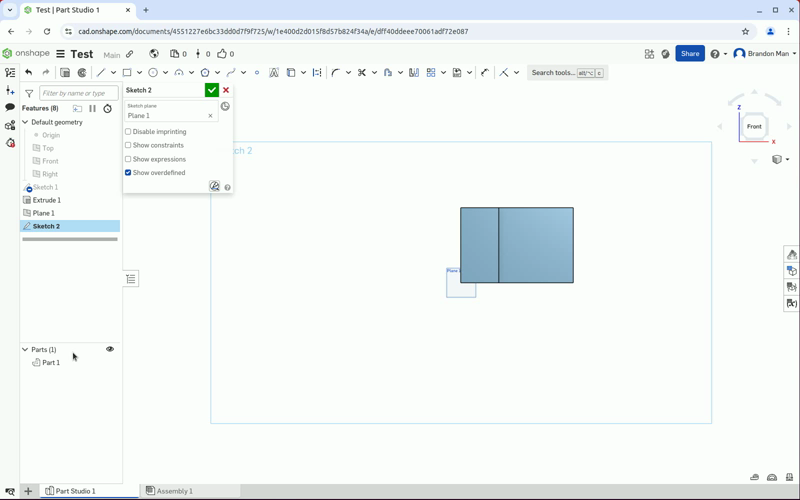
key(y)
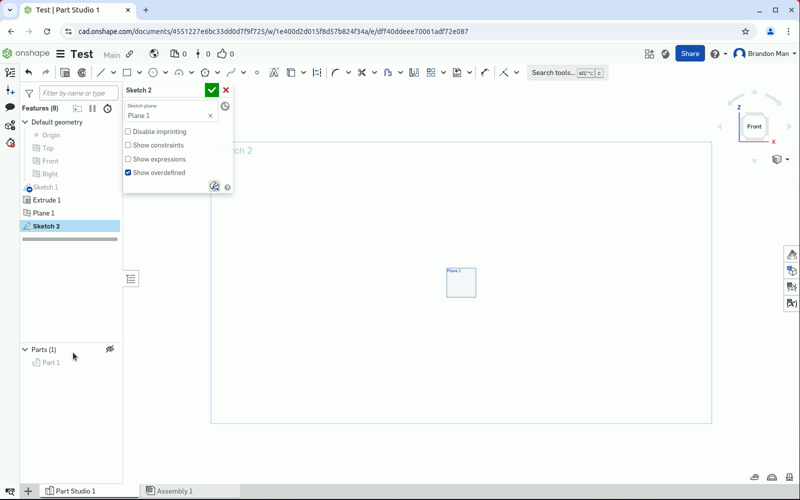
key(l)
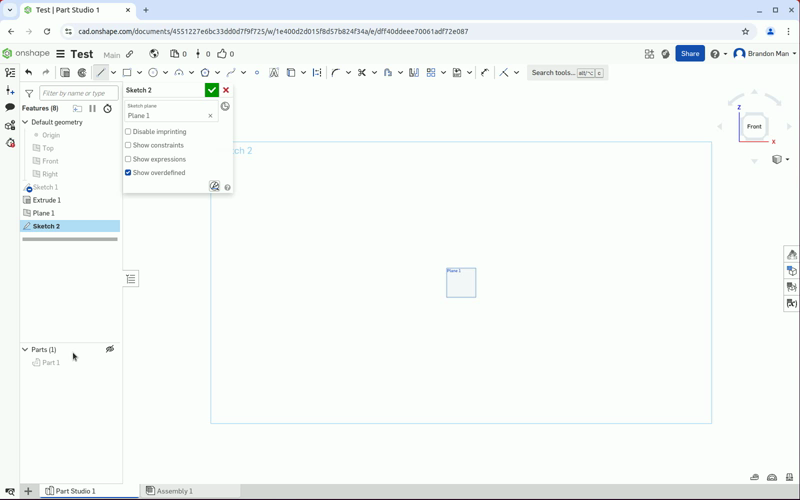
key_down(shift)
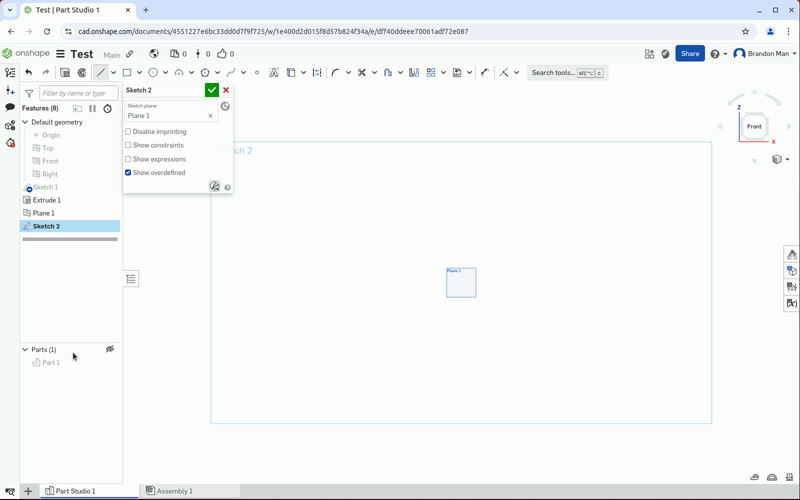
mouse_move(535, 282)
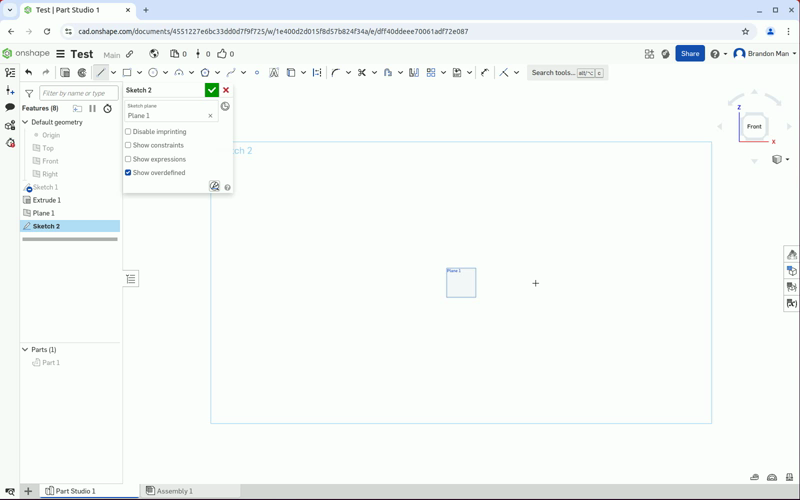
click(535, 282)
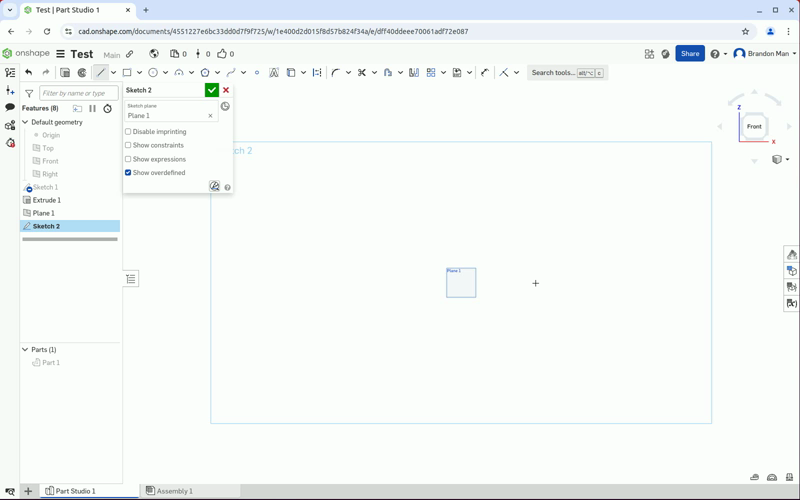
key_up(shift)
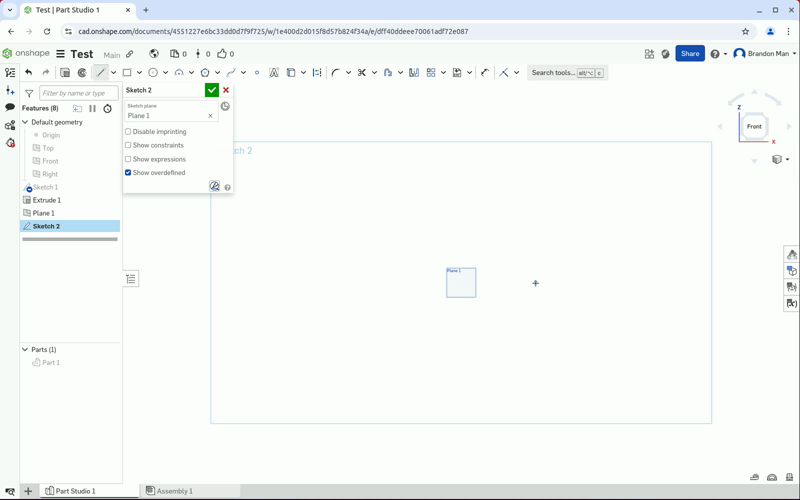
key_down(shift)
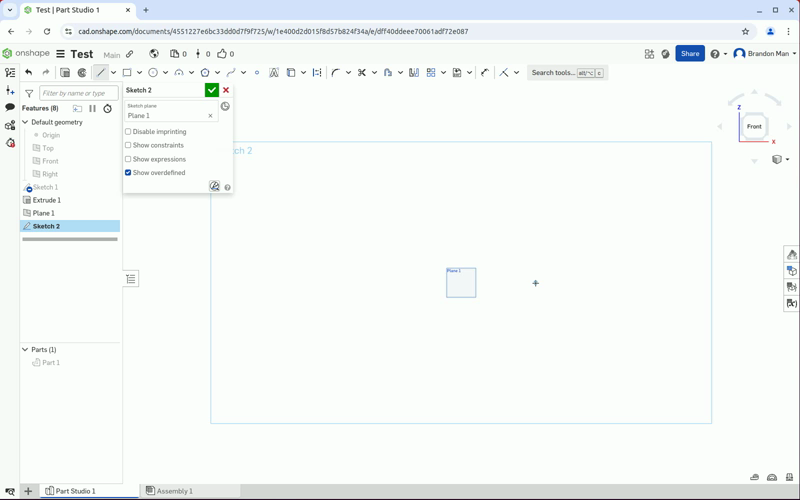
mouse_move(565, 282)
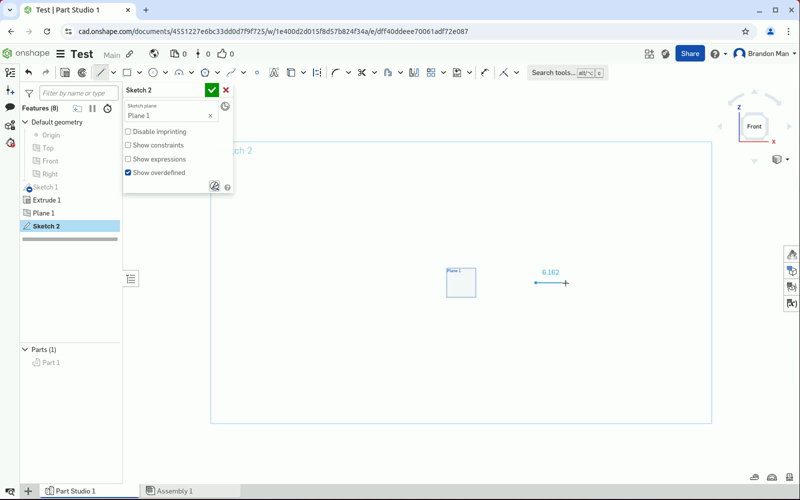
mouse_move(574, 282)
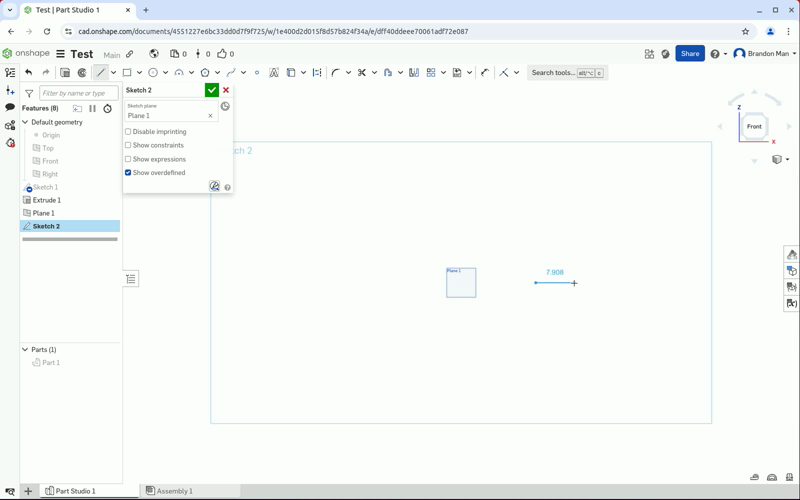
click(574, 282)
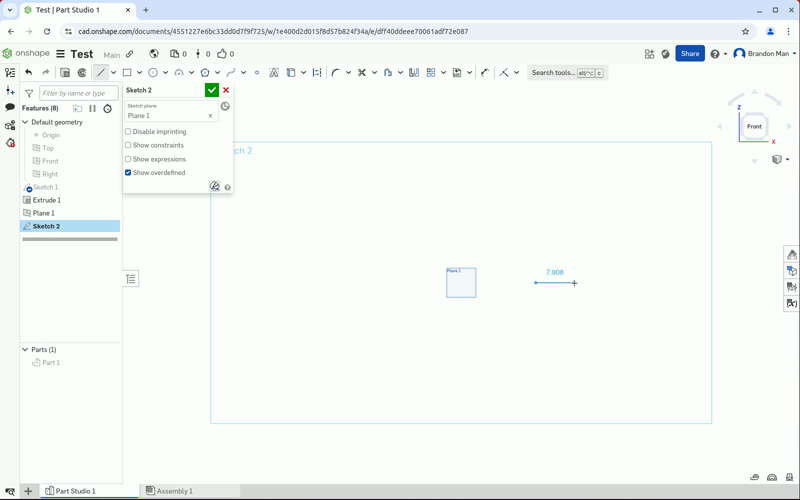
key_up(shift)
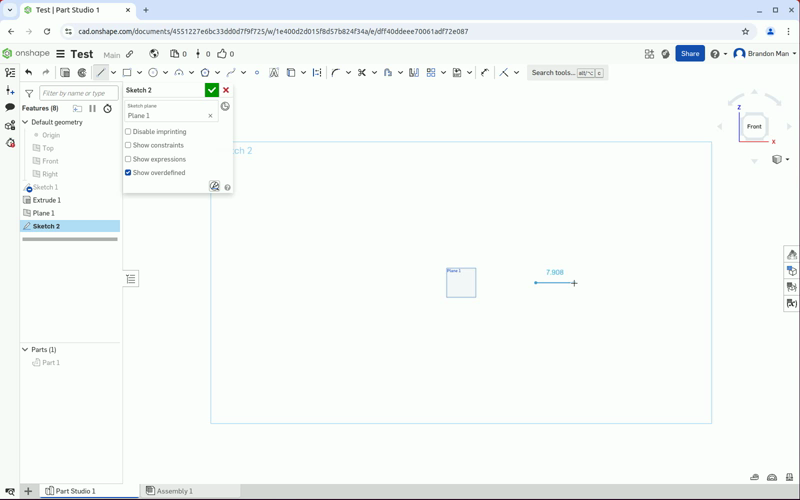
key_down(shift)
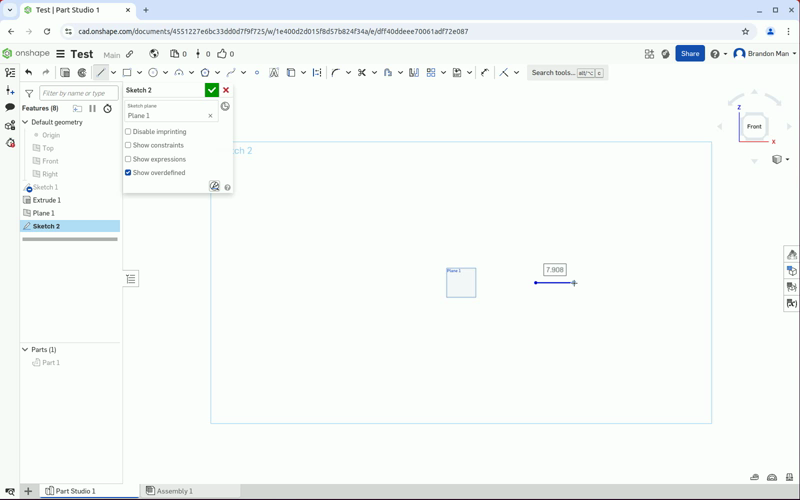
mouse_move(589, 282)
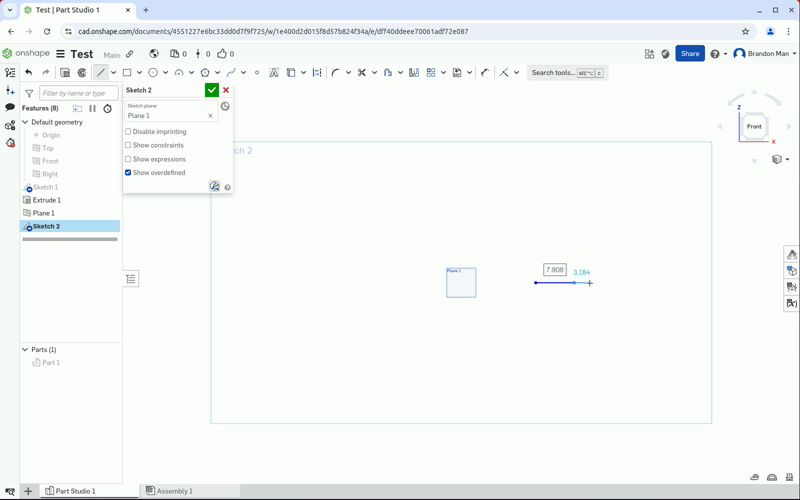
mouse_move(574, 244)
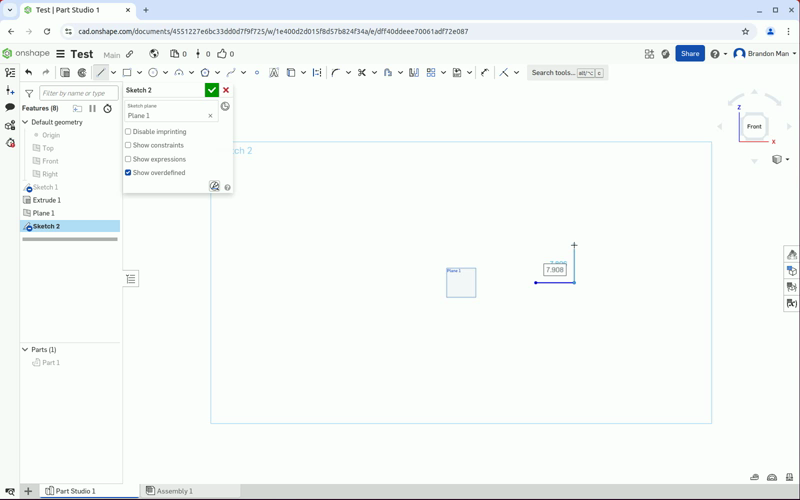
click(574, 244)
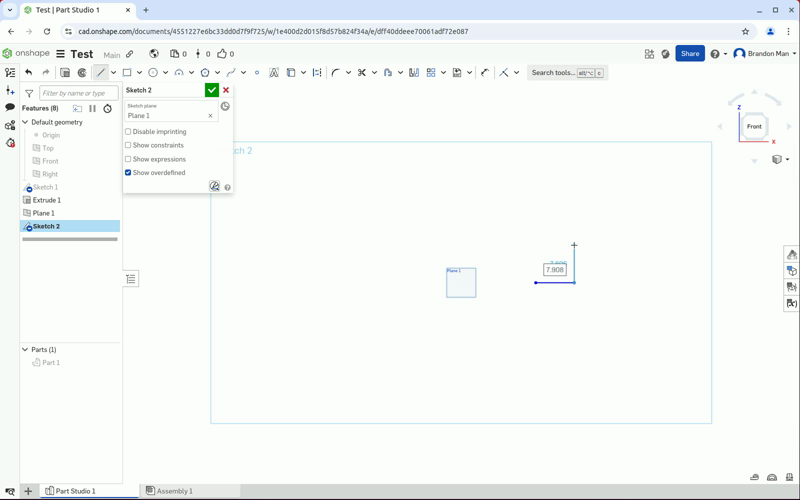
key_up(shift)
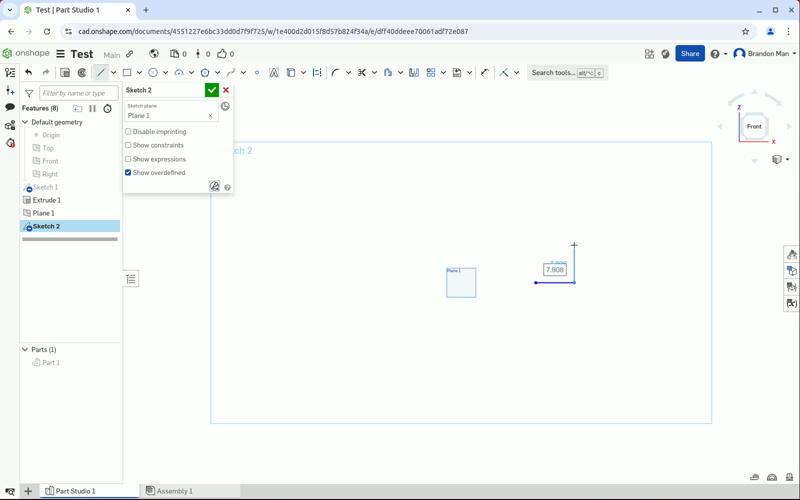
key_down(shift)
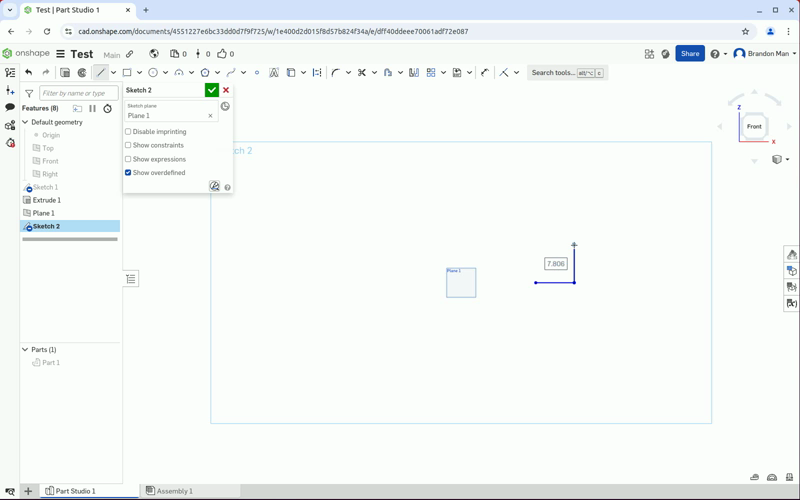
mouse_move(589, 244)
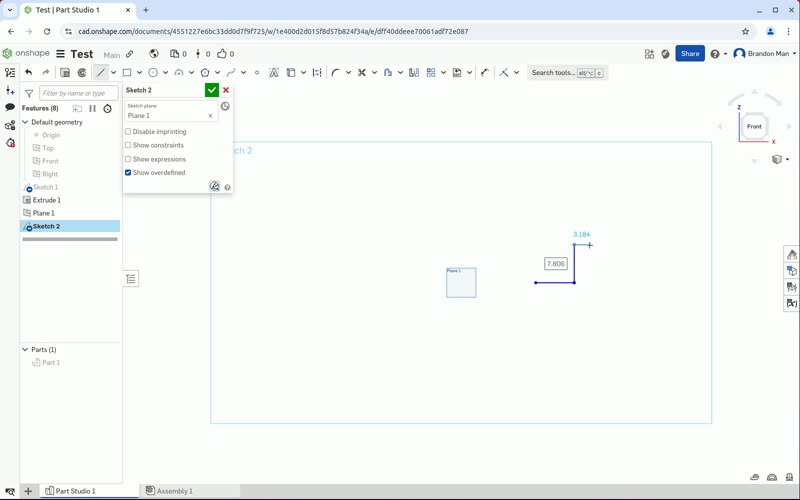
mouse_move(535, 244)
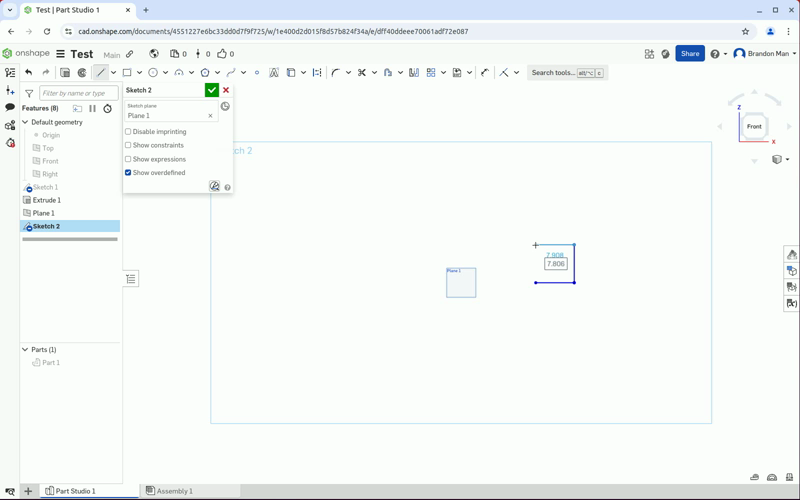
click(535, 244)
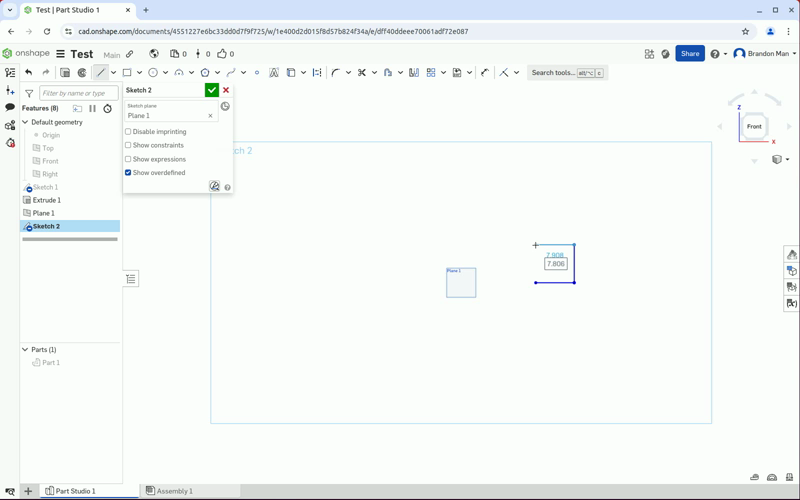
key_up(shift)
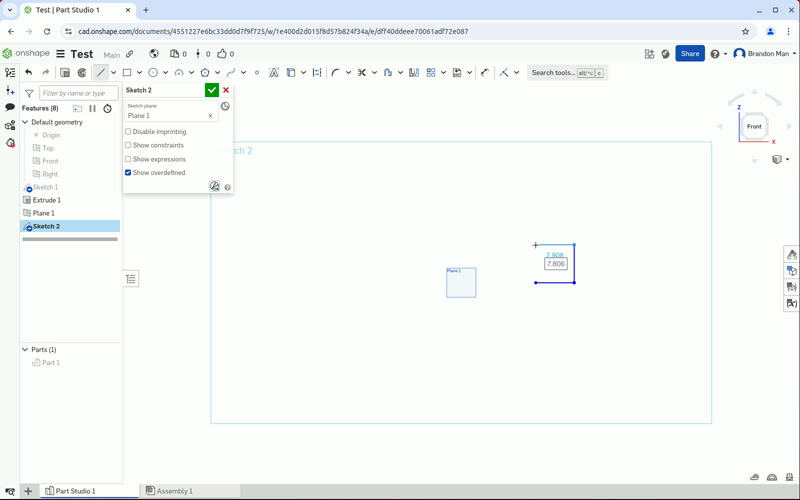
mouse_move(565, 244)
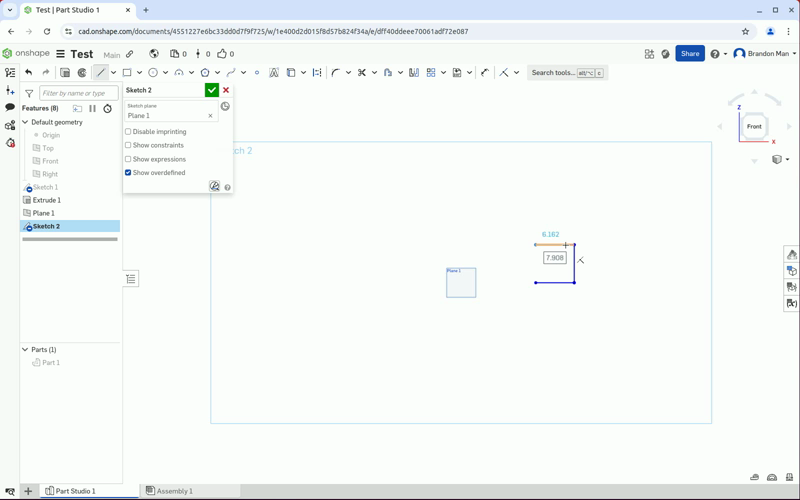
key_down(shift)
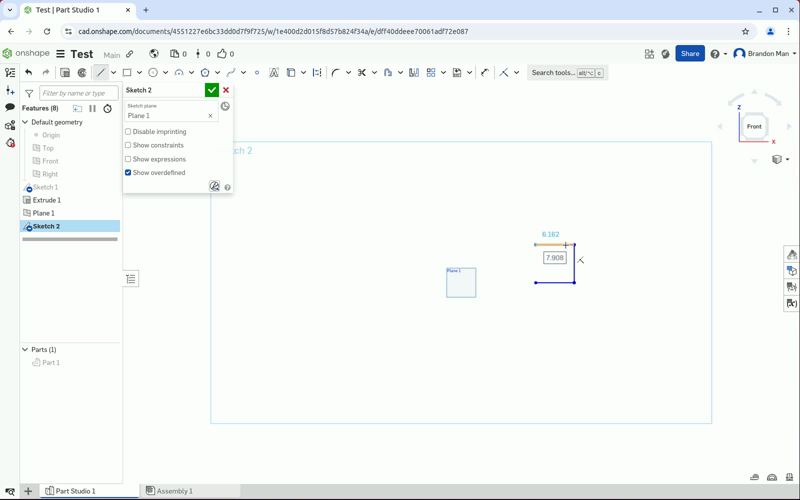
mouse_move(535, 282)
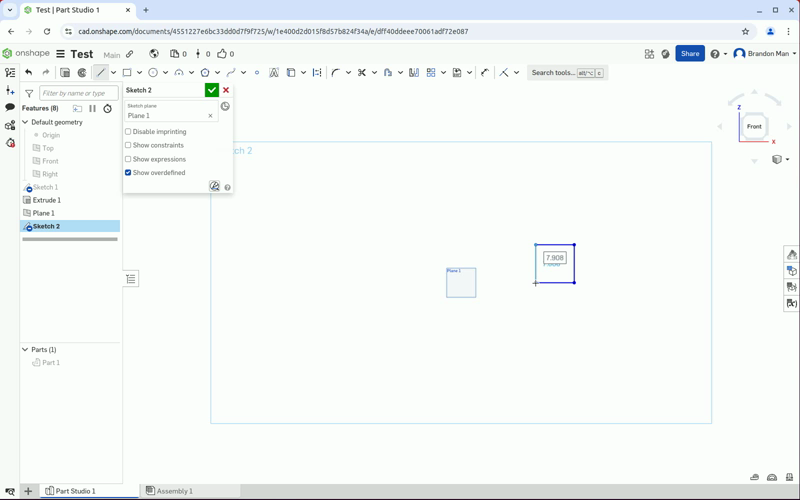
key_up(shift)
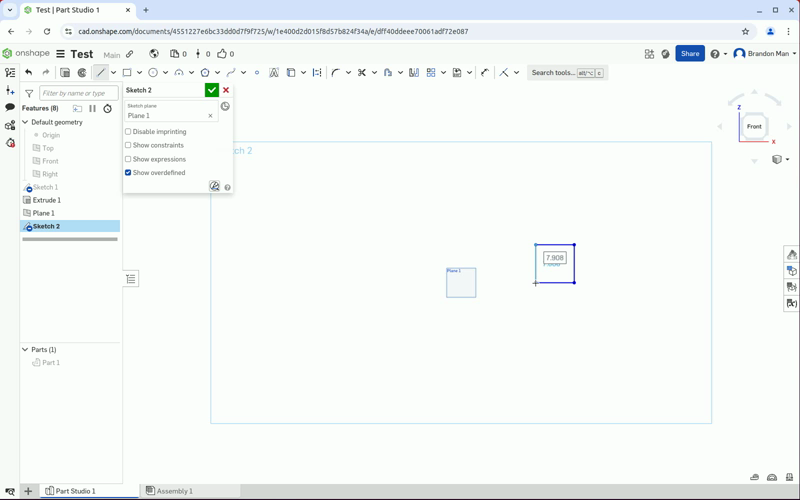
click(535, 282)
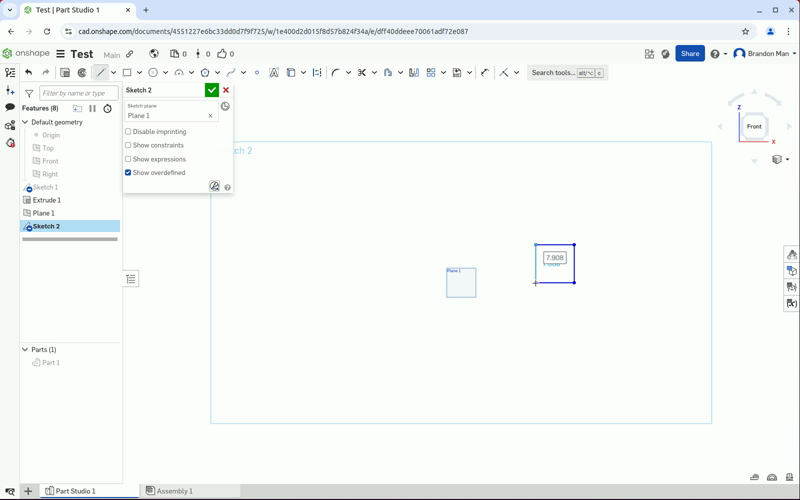
key(esc)
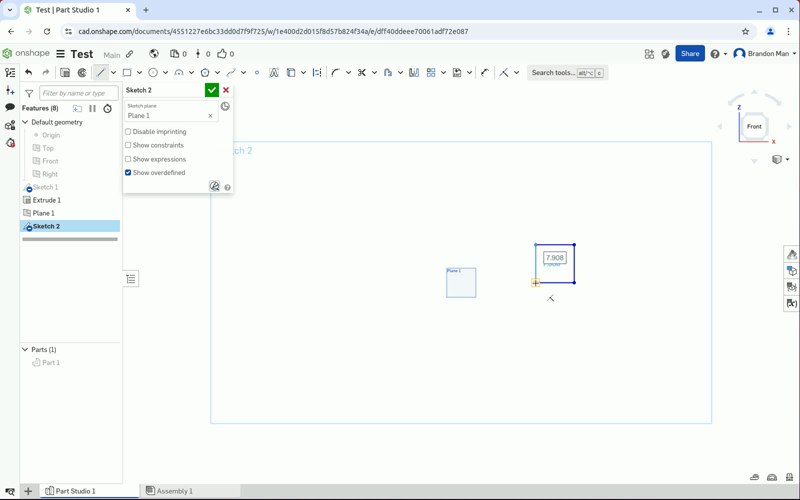
mouse_move(549, 260)
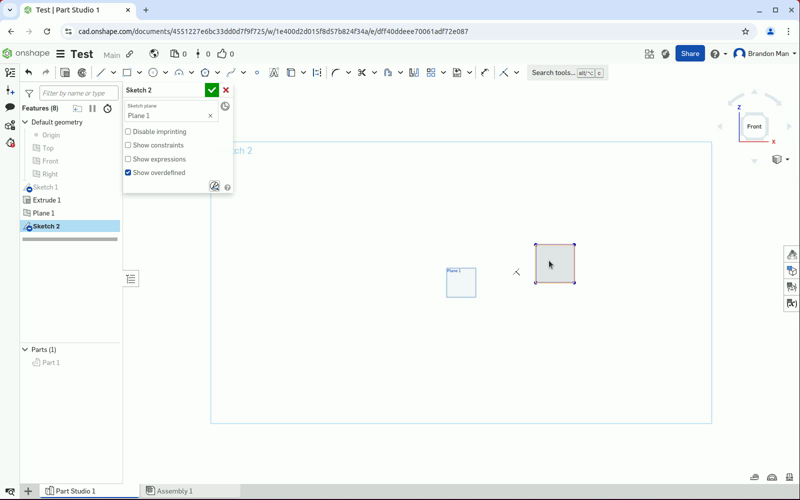
scroll(6)
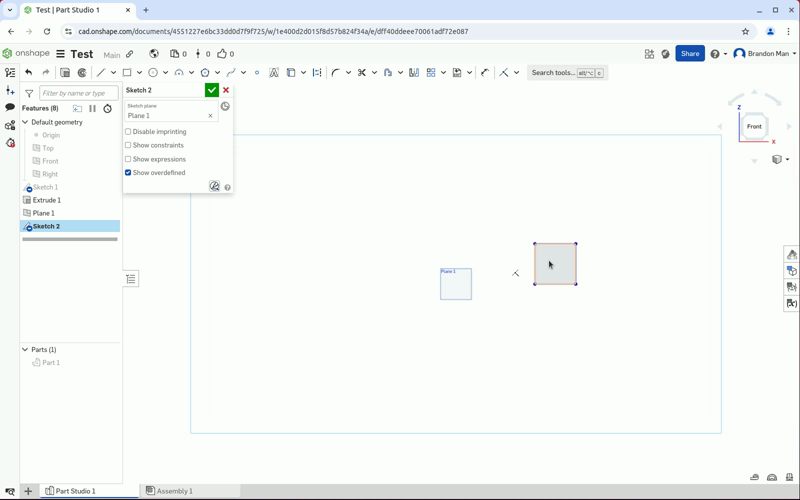
scroll(6)
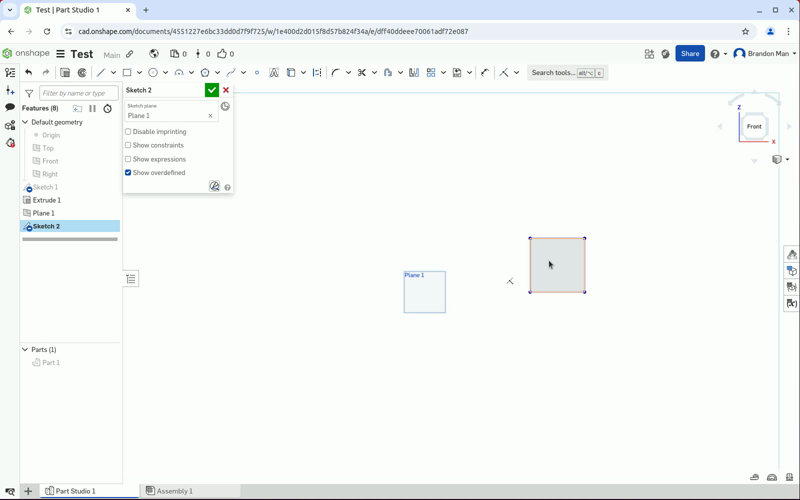
scroll(6)
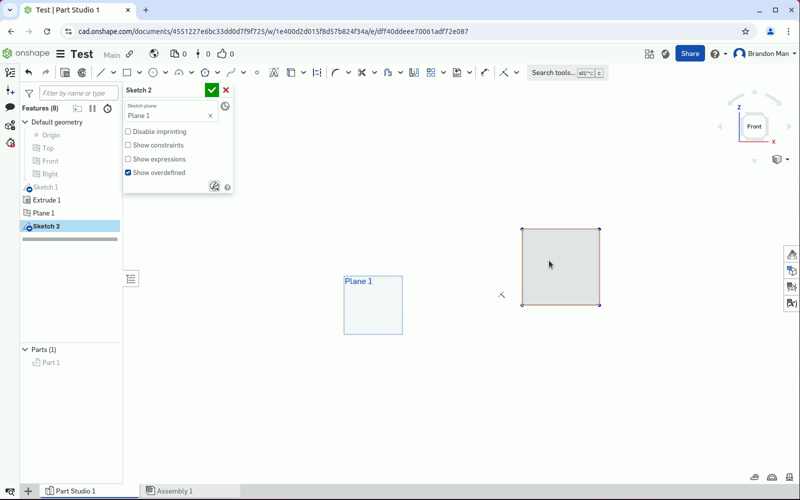
scroll(6)
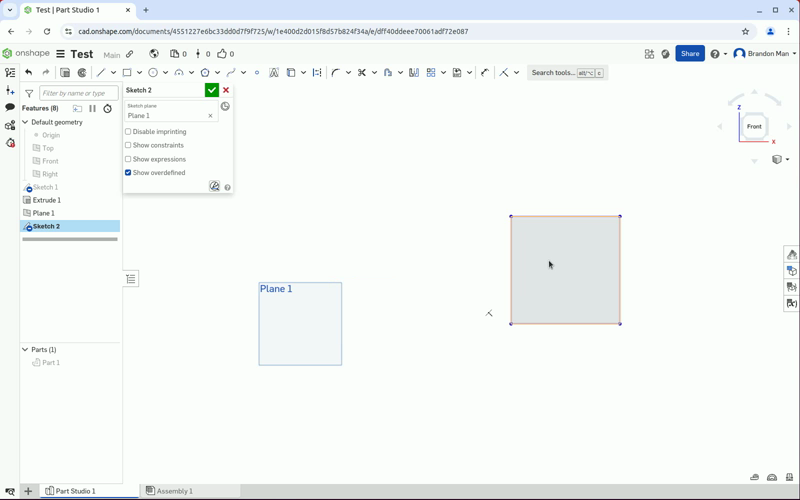
scroll(6)
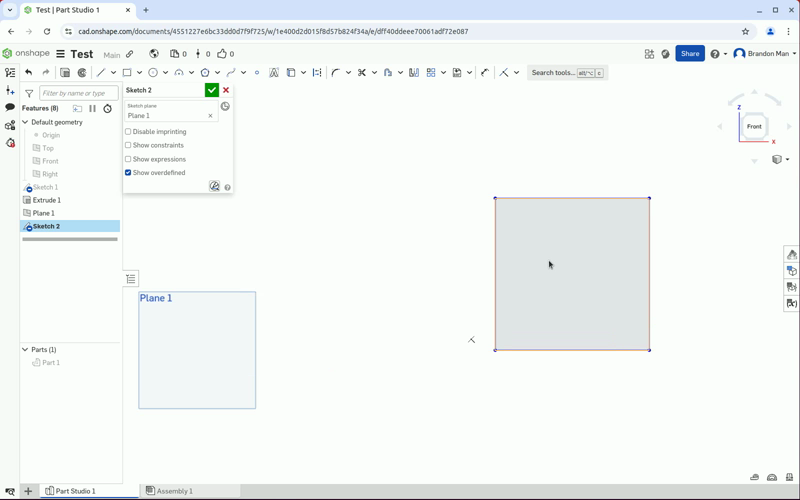
scroll(6)
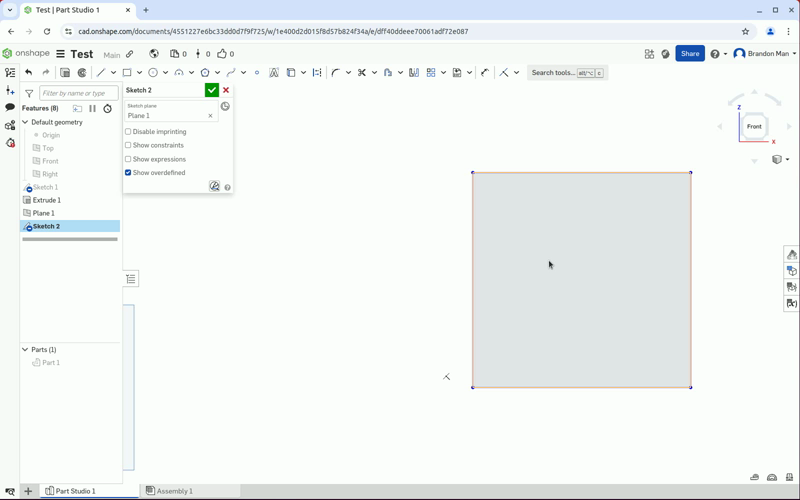
scroll(6)
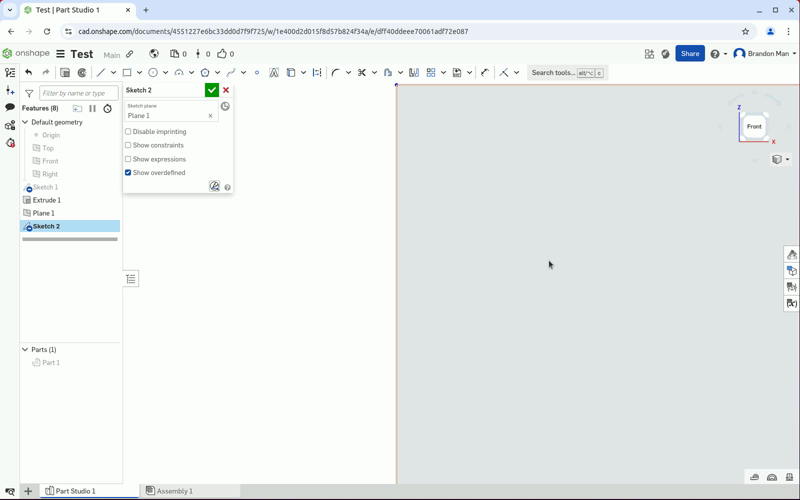
click(549, 260)
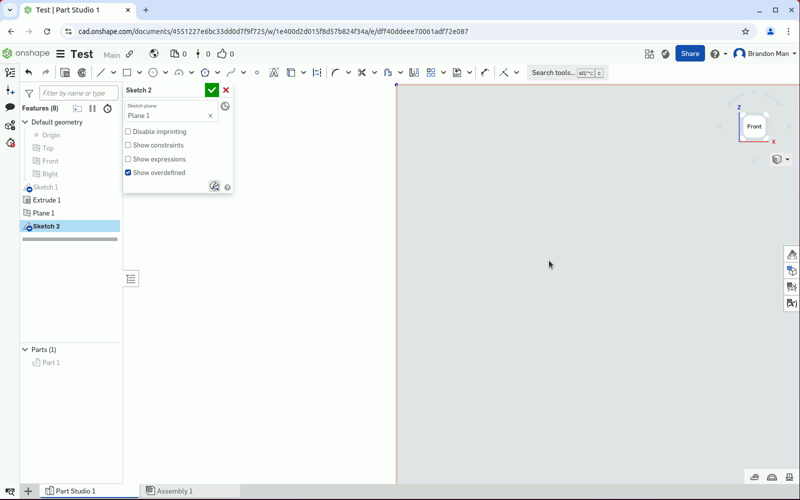
scroll(-6)
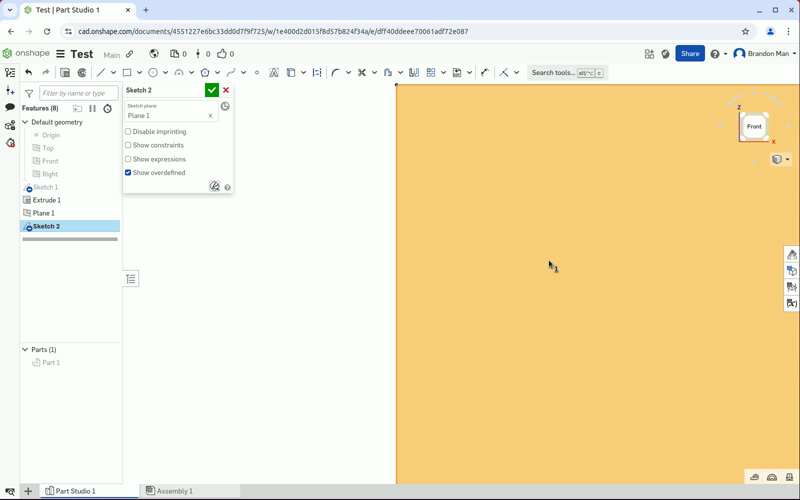
scroll(-6)
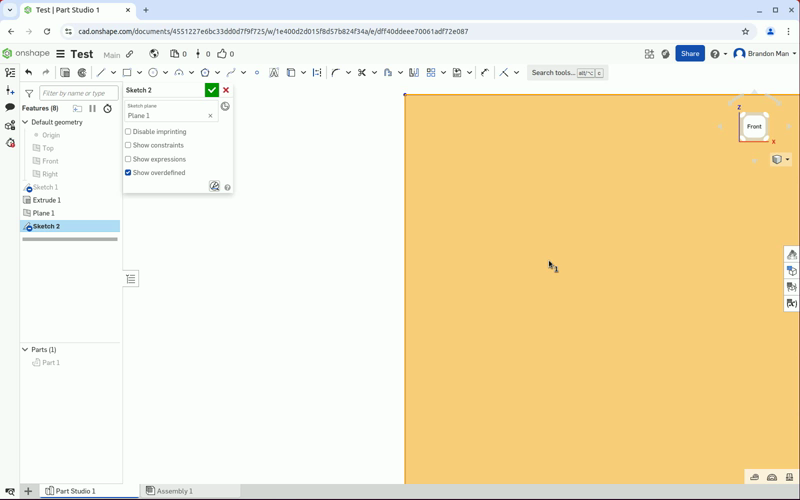
scroll(-6)
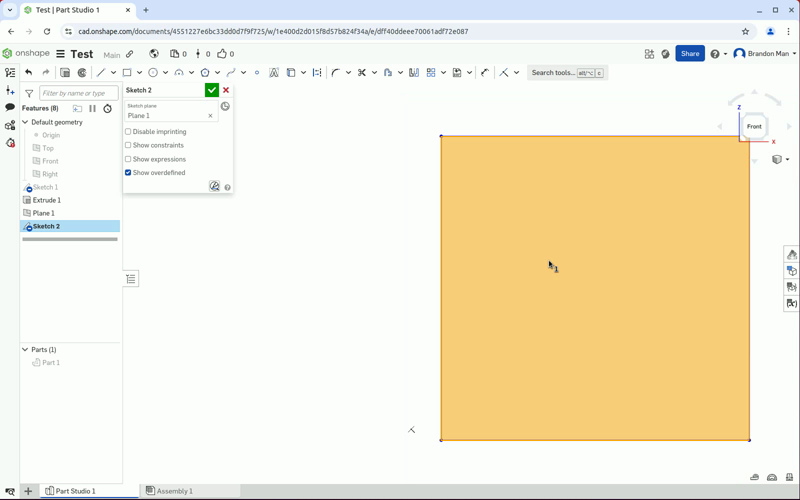
scroll(-6)
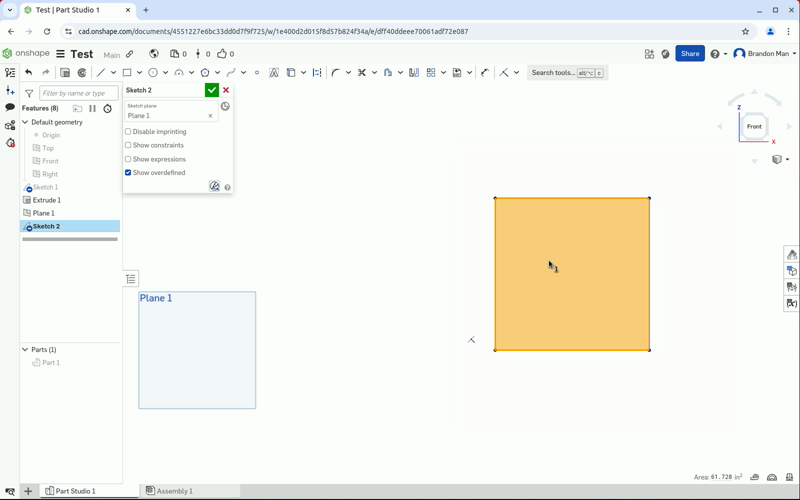
scroll(-6)
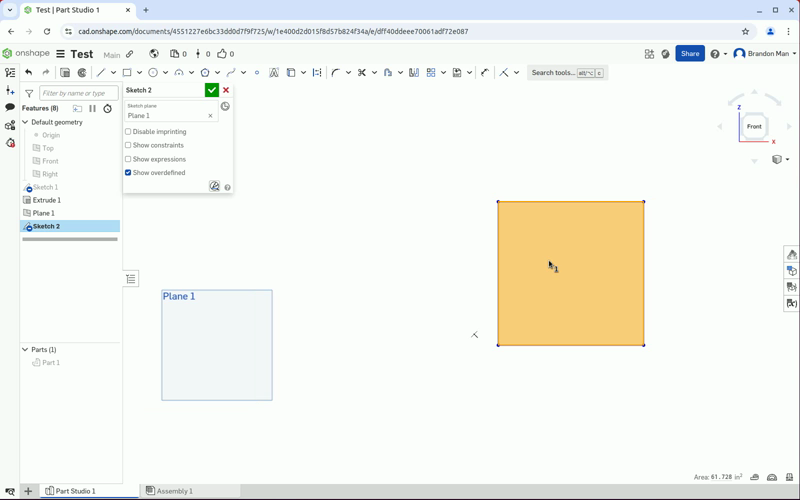
scroll(-6)
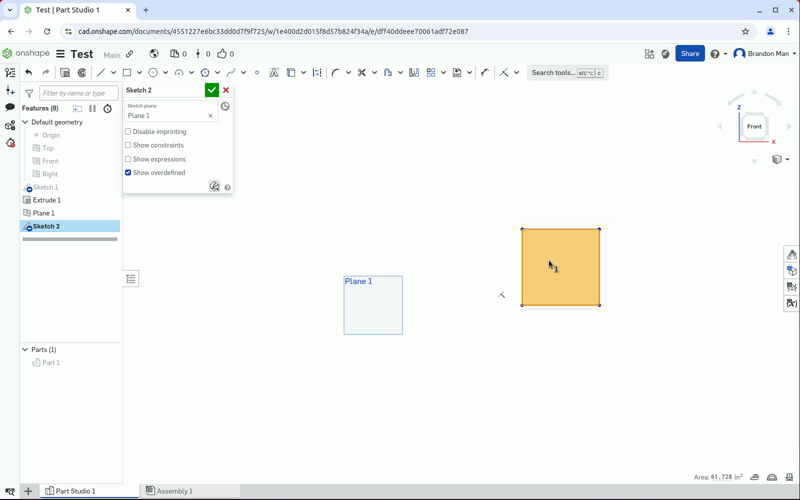
scroll(-6)
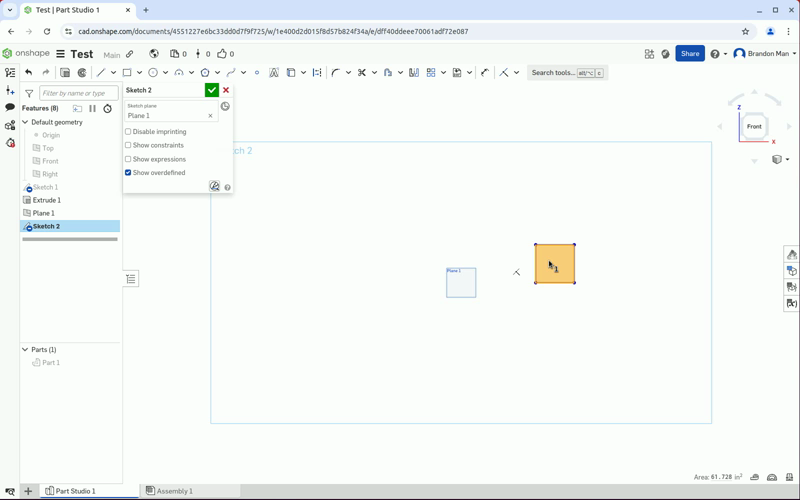
mouse_move(73, 352)
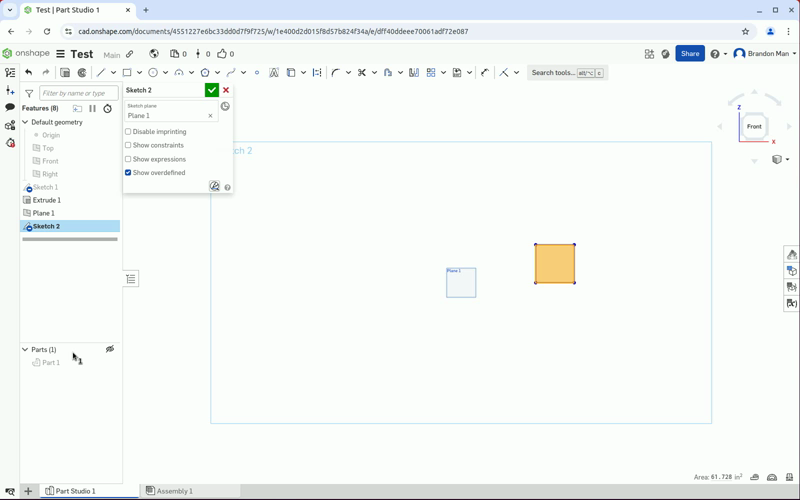
key(shift+y)
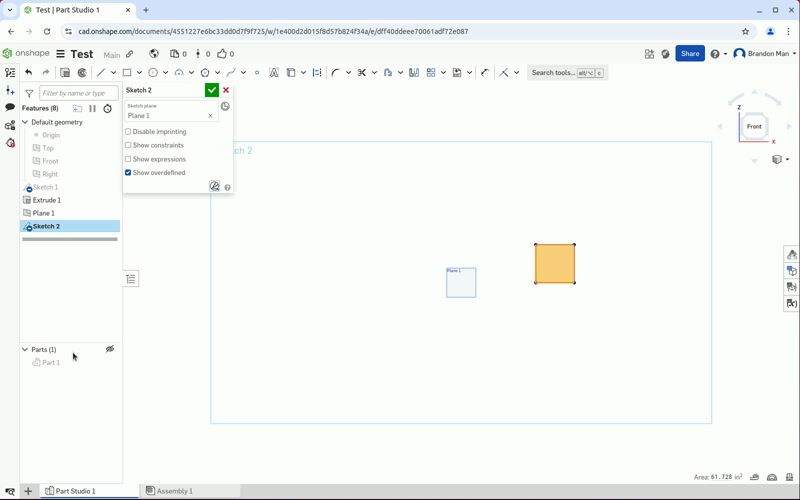
key(shift+e)
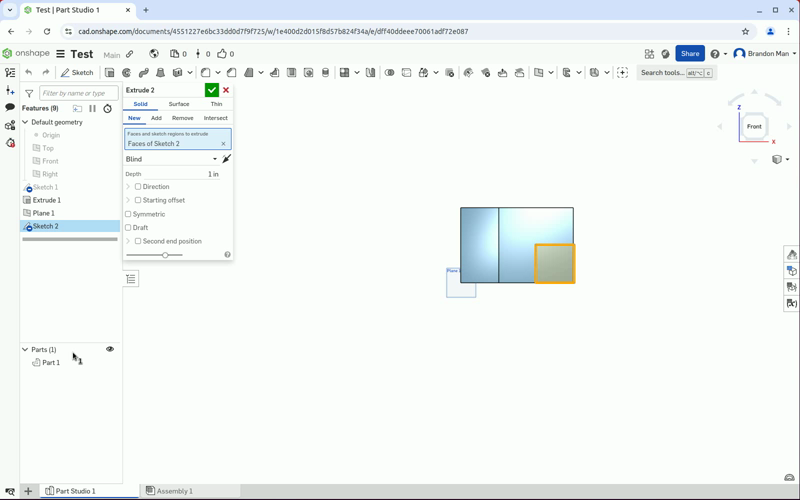
mouse_move(143, 106)
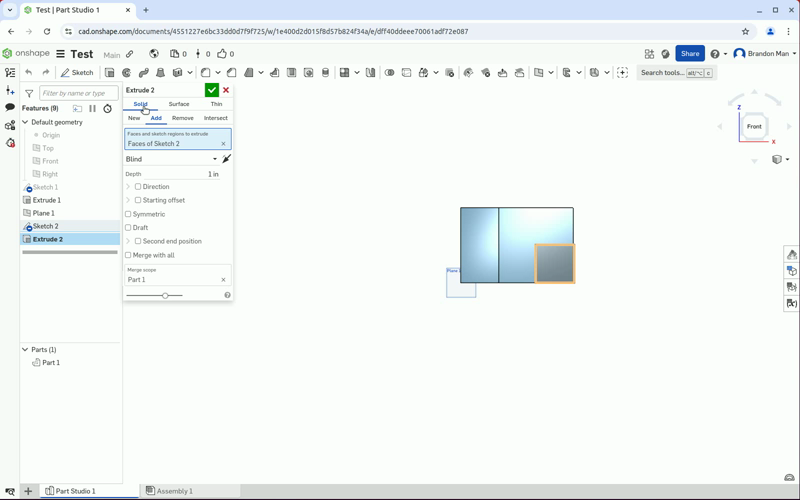
click(143, 106)
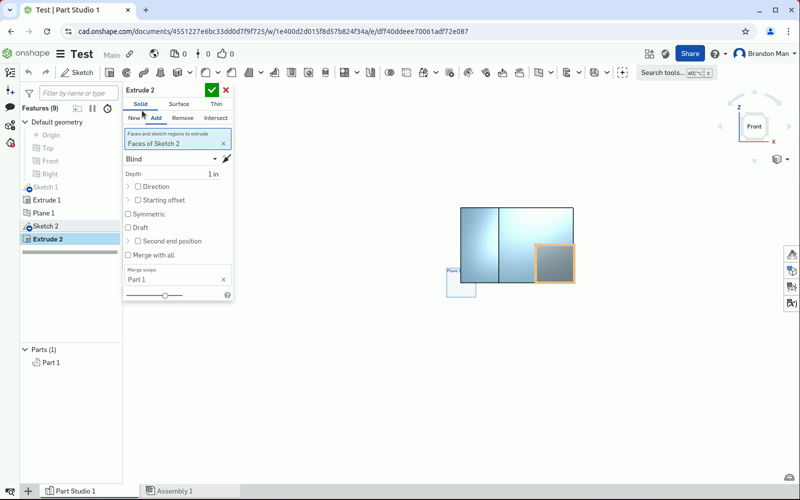
mouse_move(137, 120)
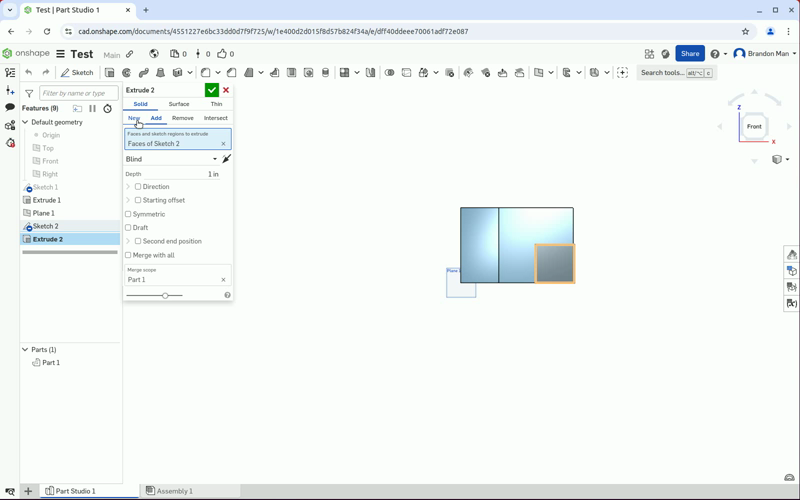
click(137, 120)
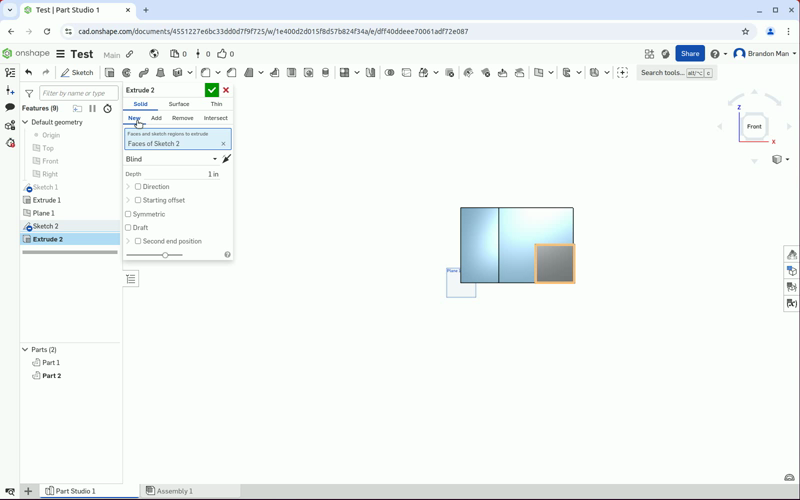
key(tab, 4)
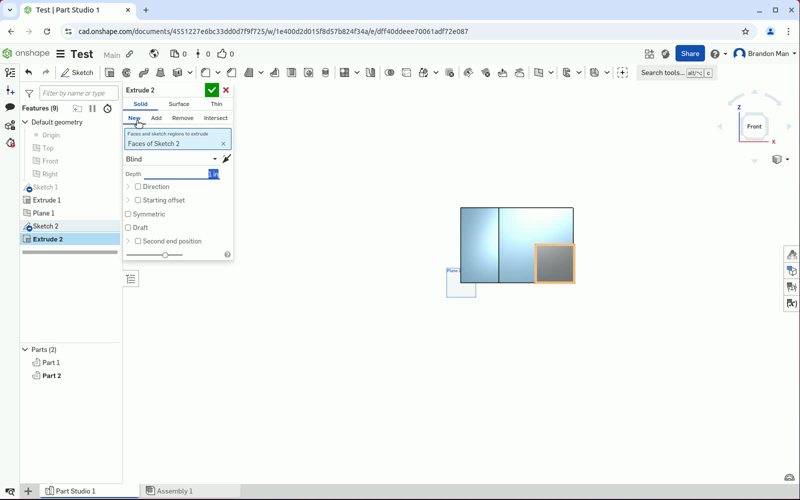
text(3.851)
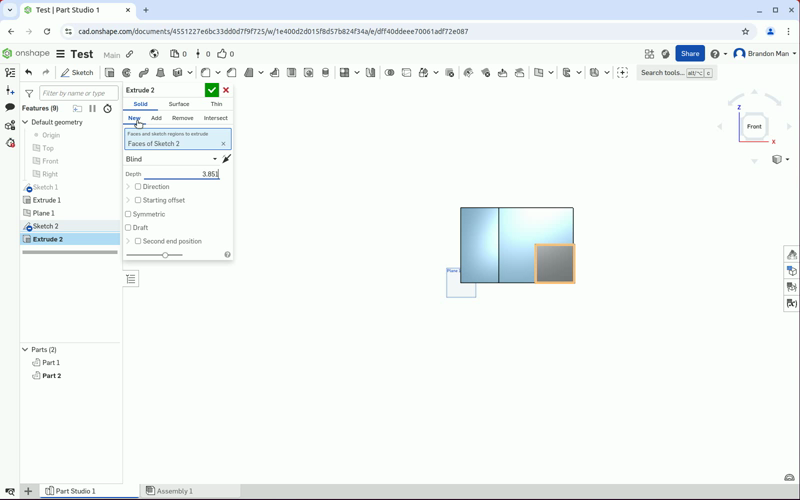
key(enter)
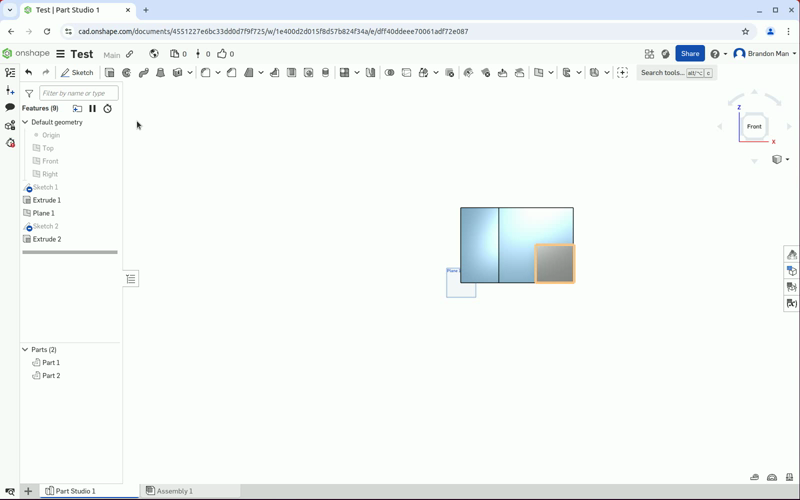
key(shift+h)
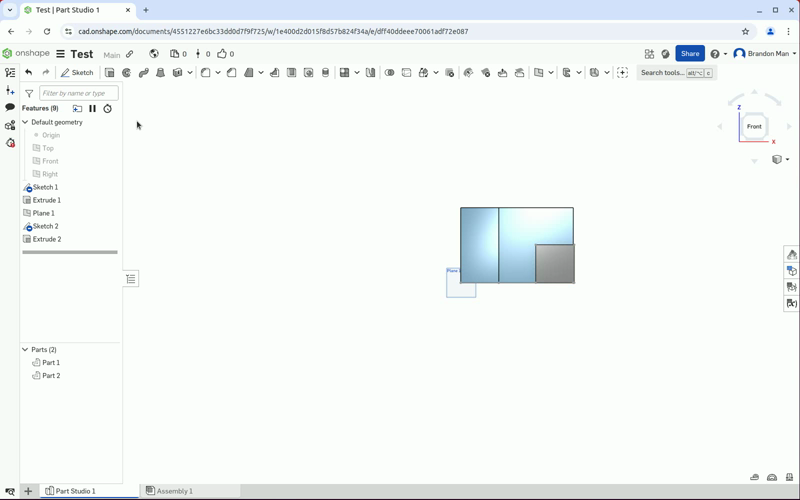
key(shift+h)
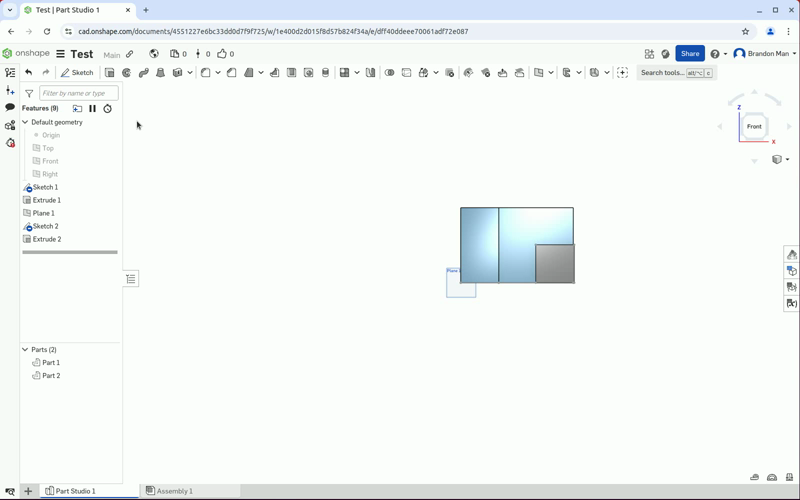
key(shift+7)
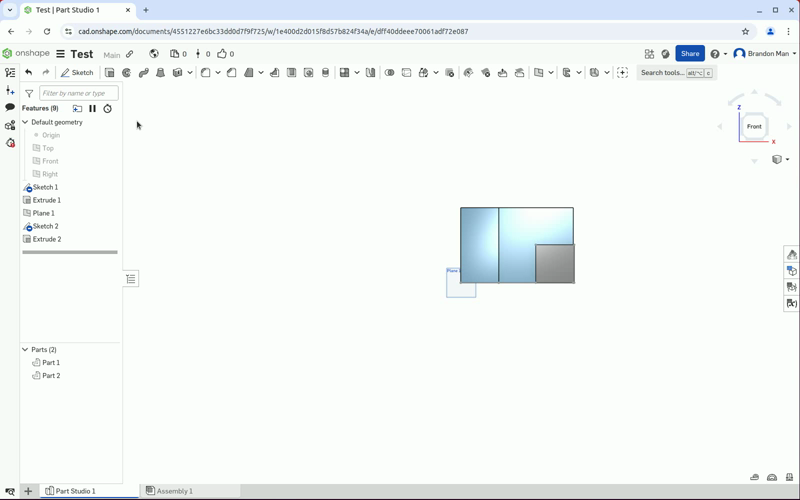
key(left, 2)
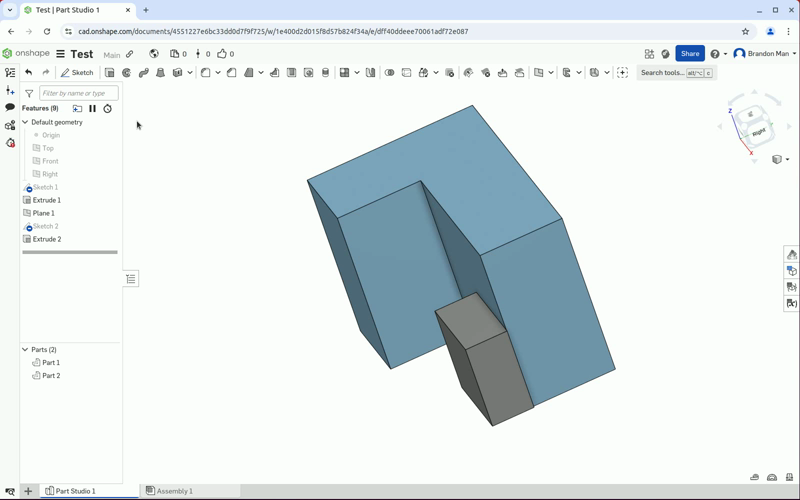
key(down, 2)
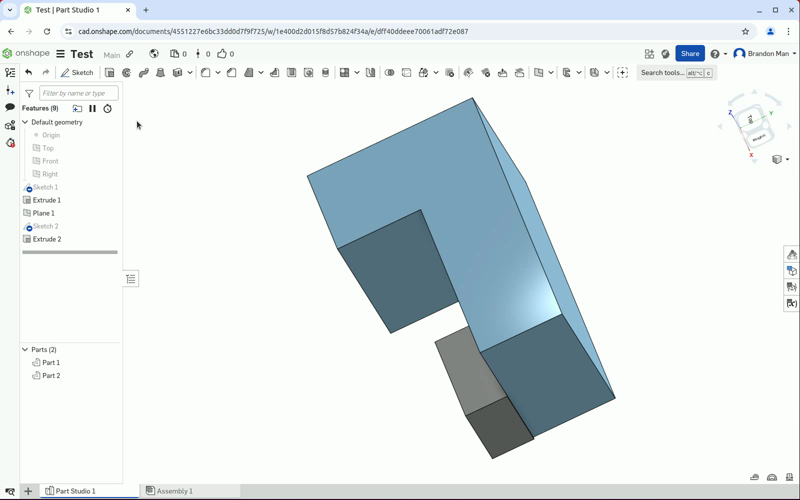
key(up, 2)
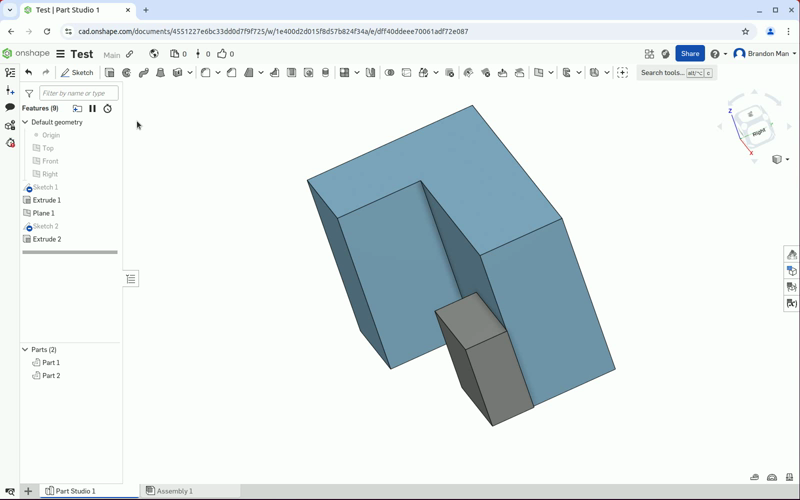
key(right, 2)
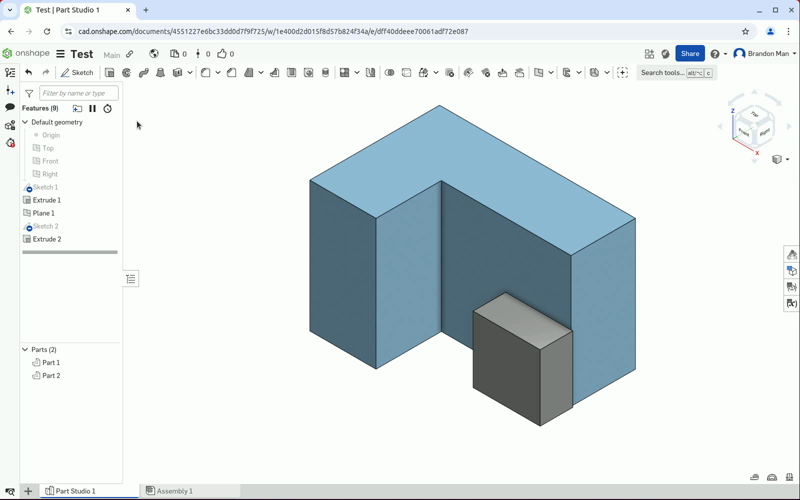
mouse_move(73, 189)
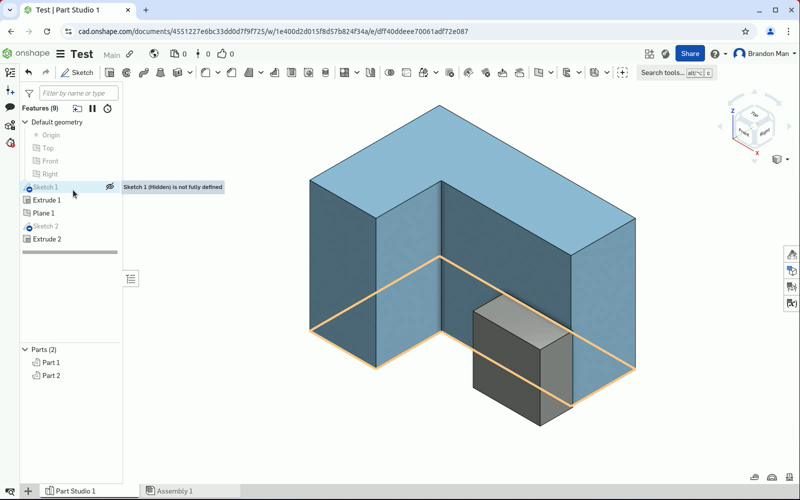
click(73, 189)